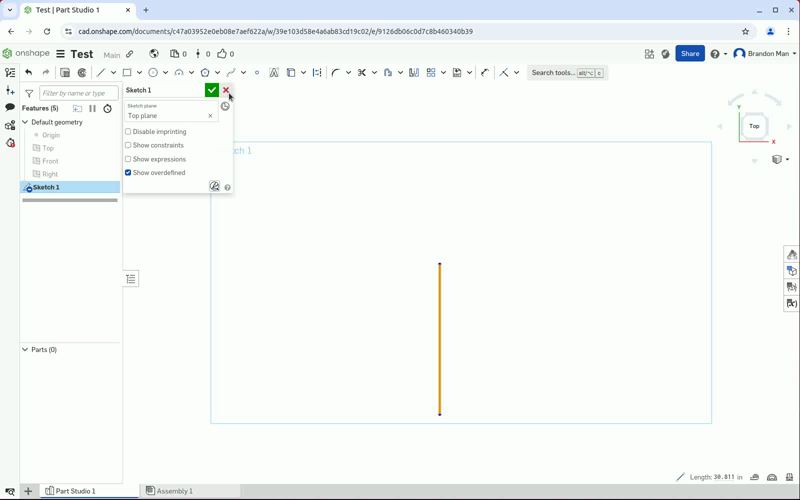
key(shift+h)
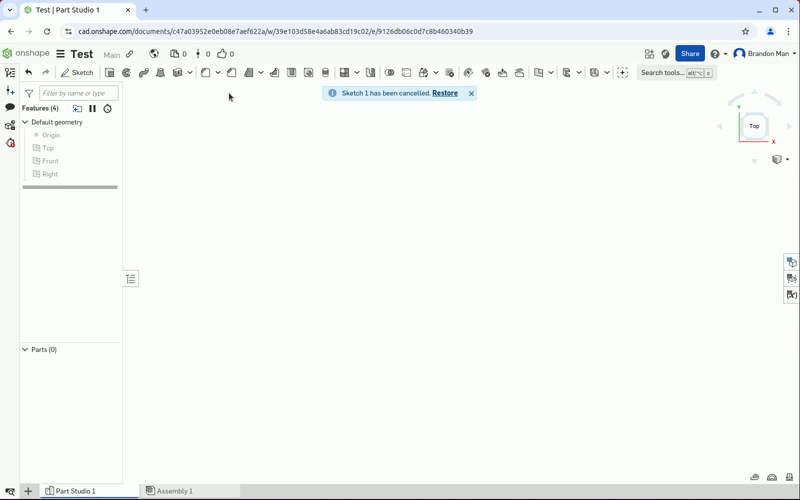
mouse_move(73, 352)
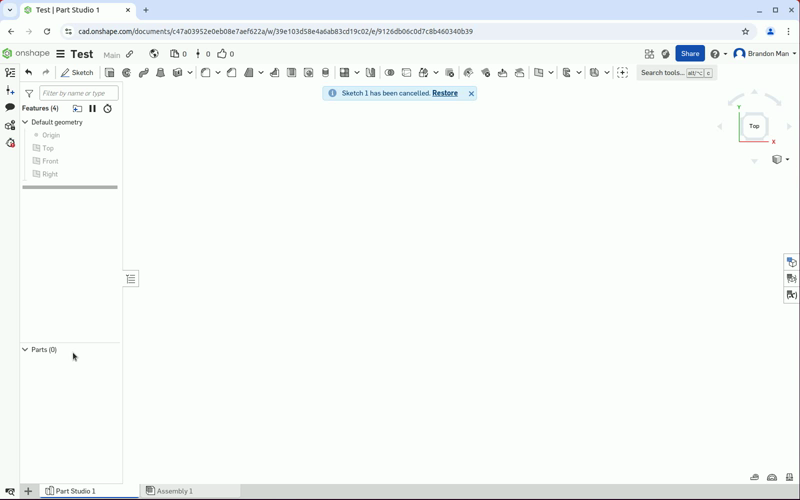
key(y)
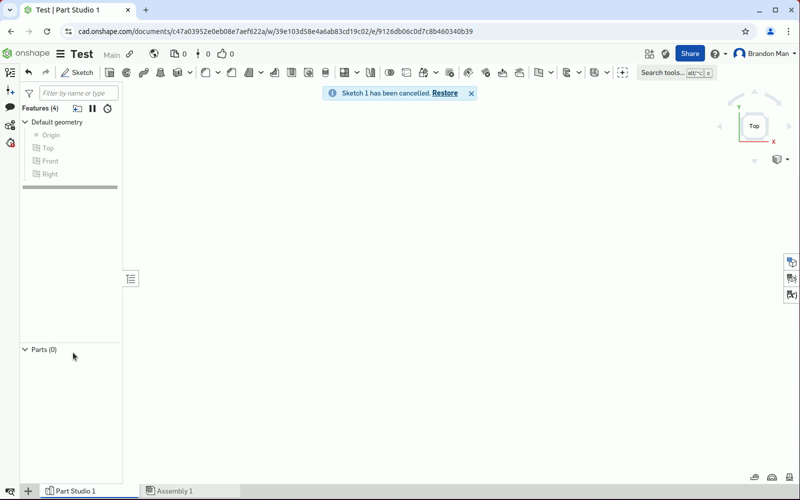
key(shift+p)
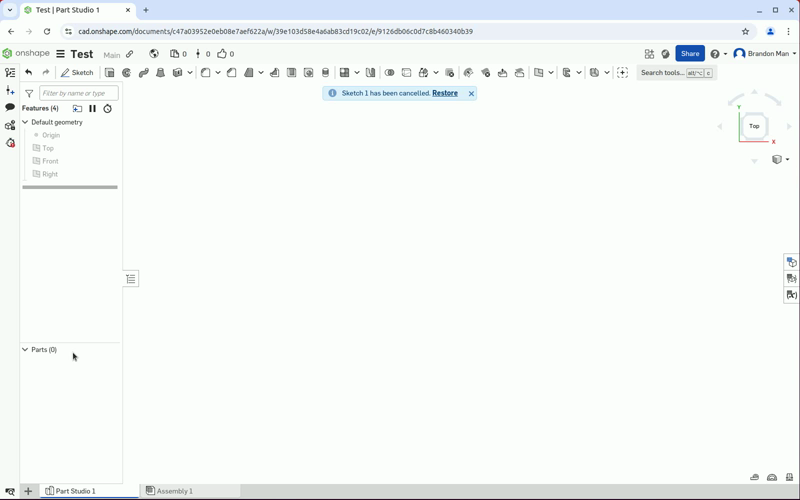
key(space)
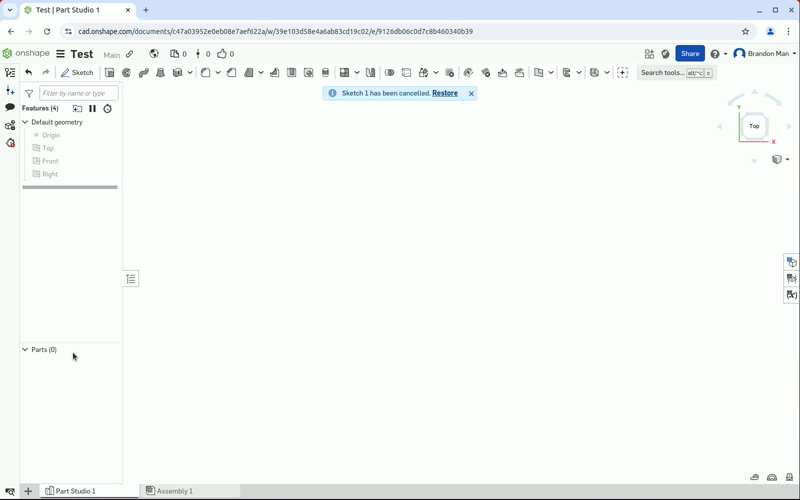
key_down(shift)
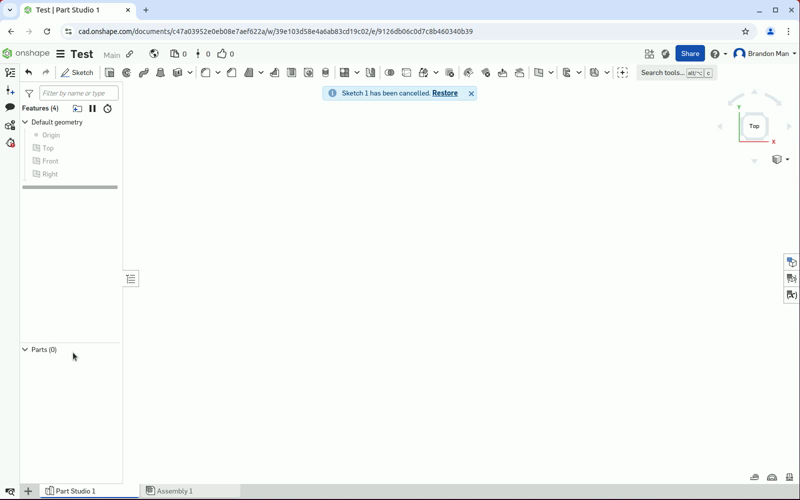
key(up)
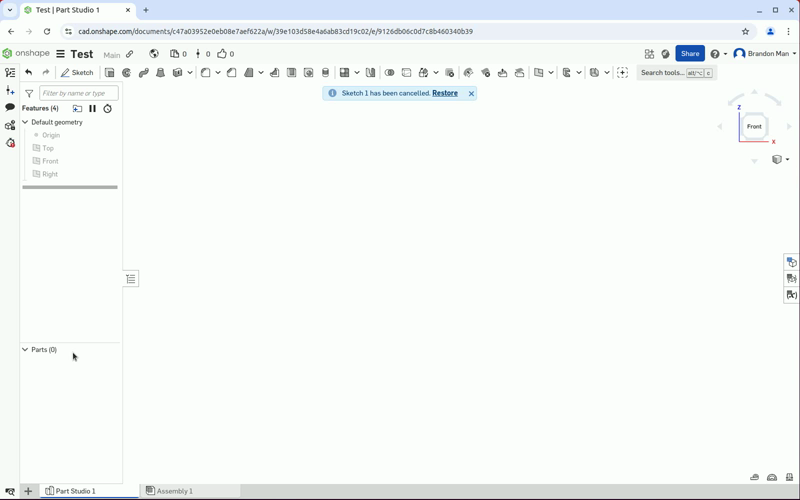
key_up(shift)
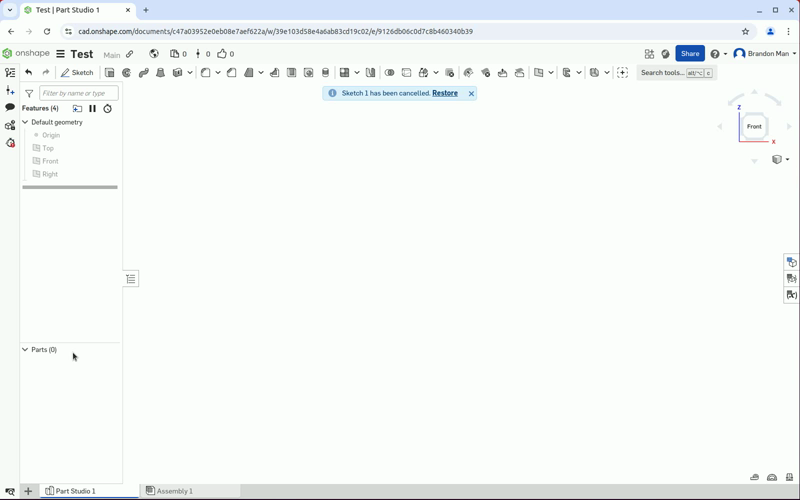
mouse_move(73, 352)
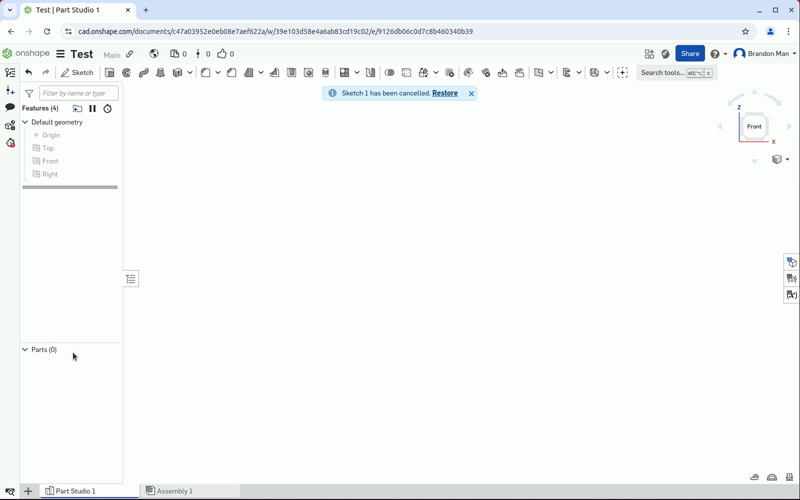
key(shift+y)
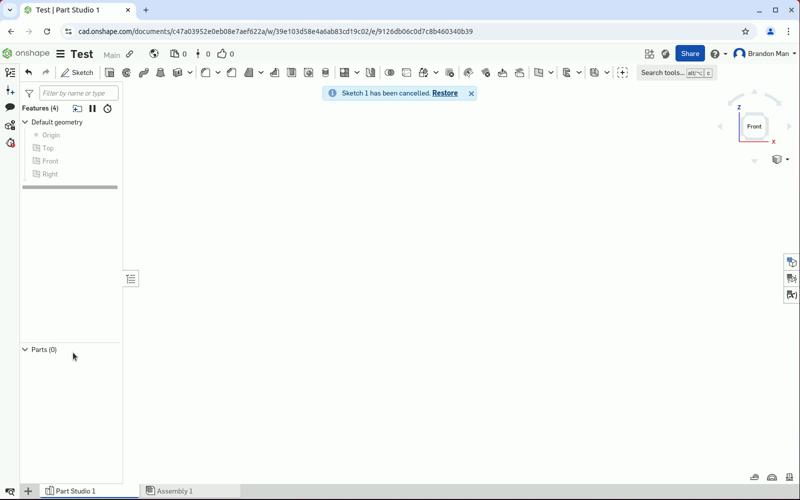
key(shift+s)
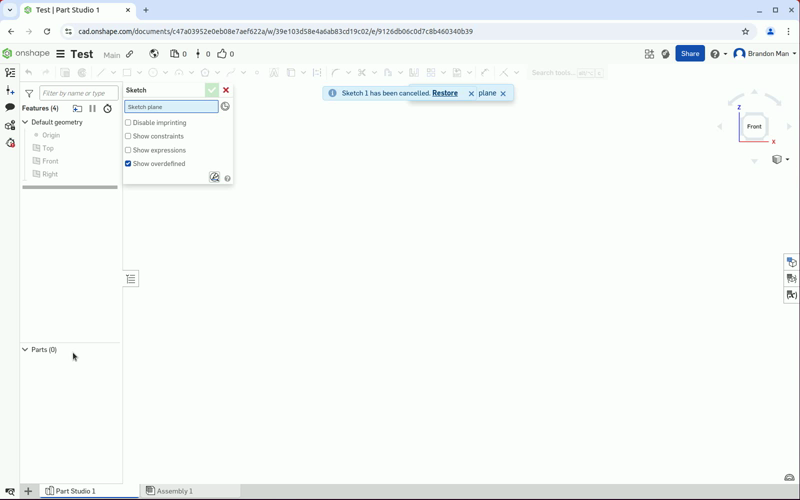
mouse_move(73, 163)
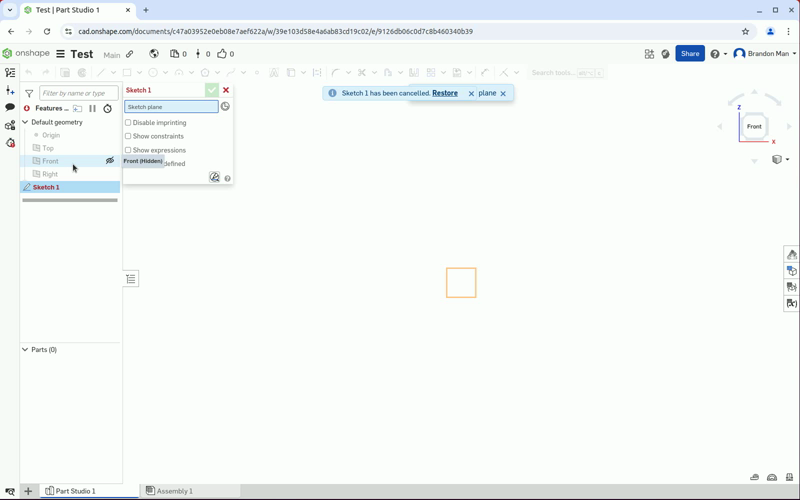
click(73, 163)
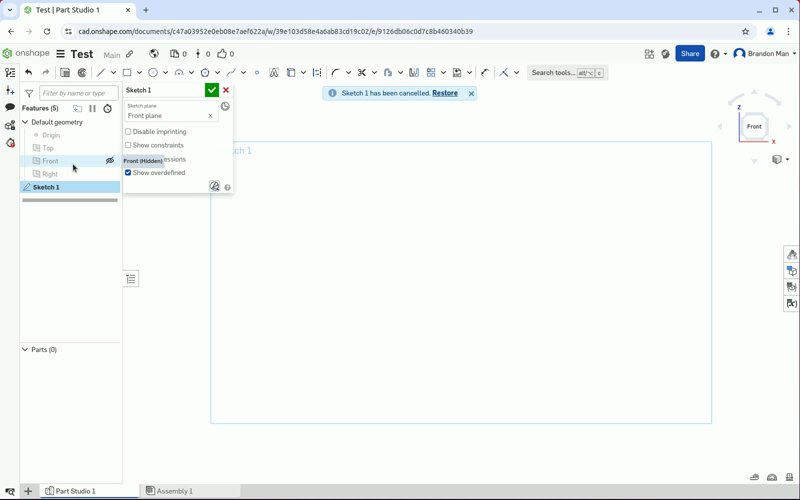
mouse_move(73, 352)
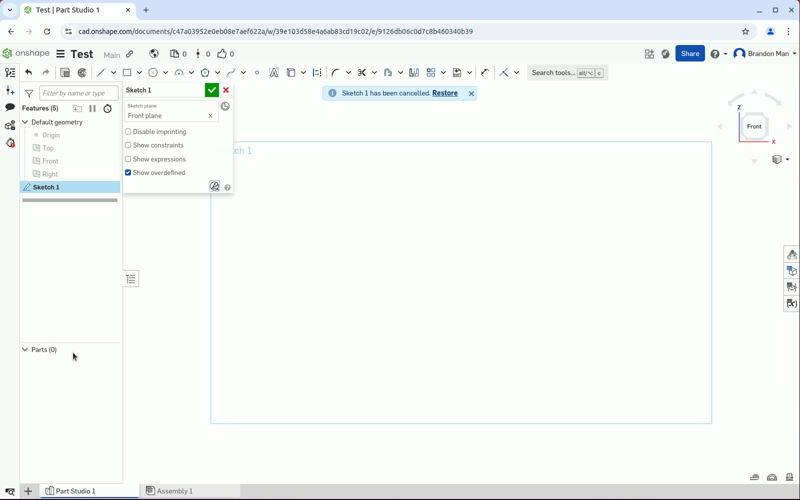
key(y)
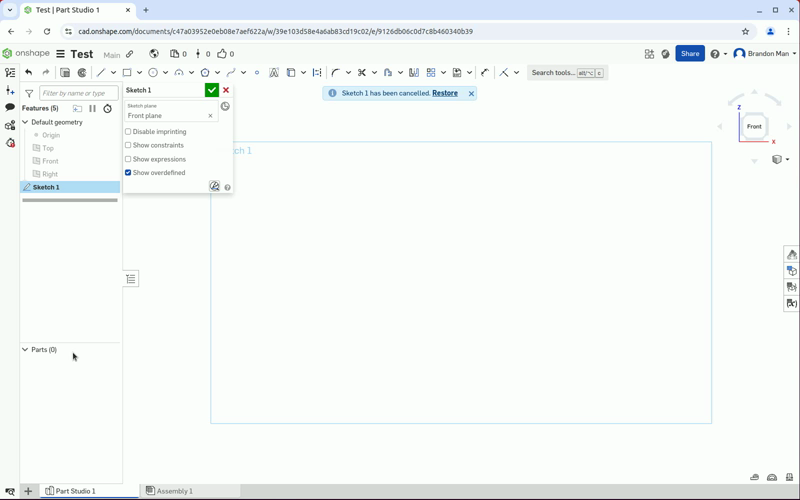
key(l)
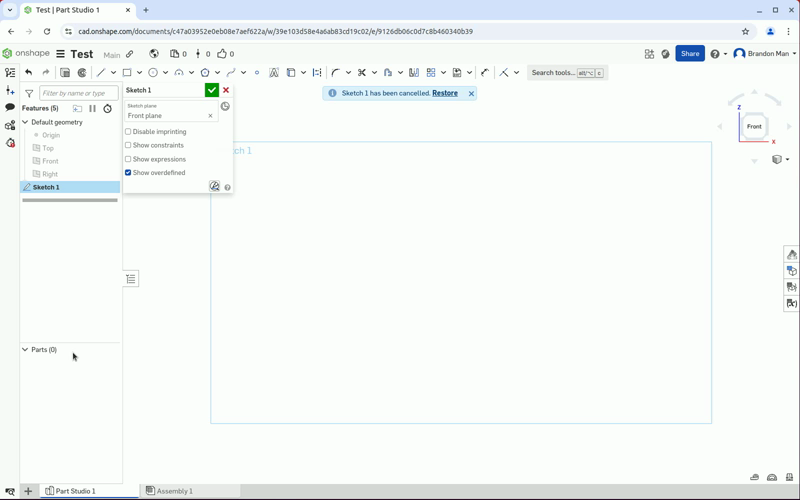
key_down(shift)
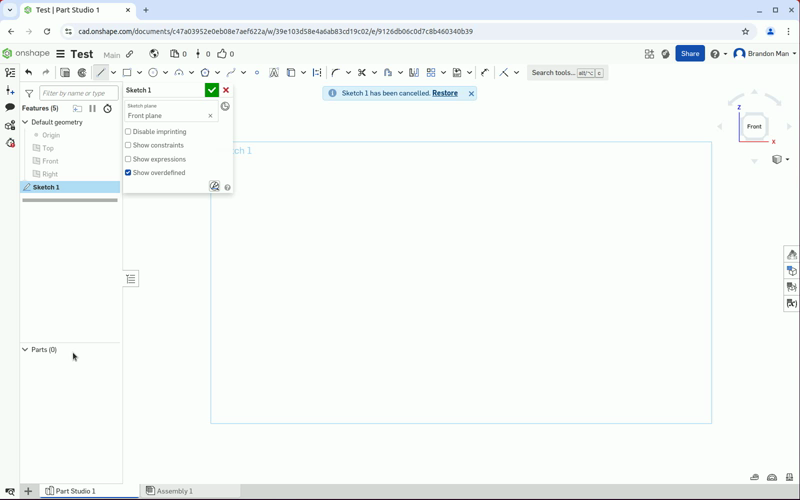
mouse_move(404, 395)
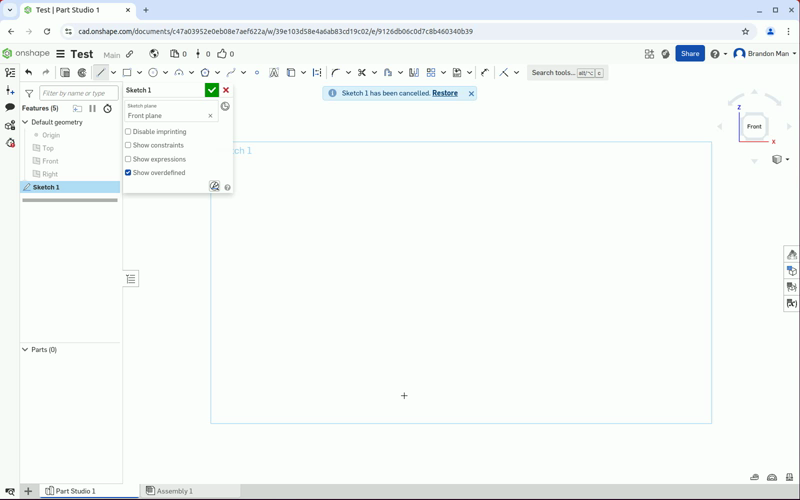
click(404, 395)
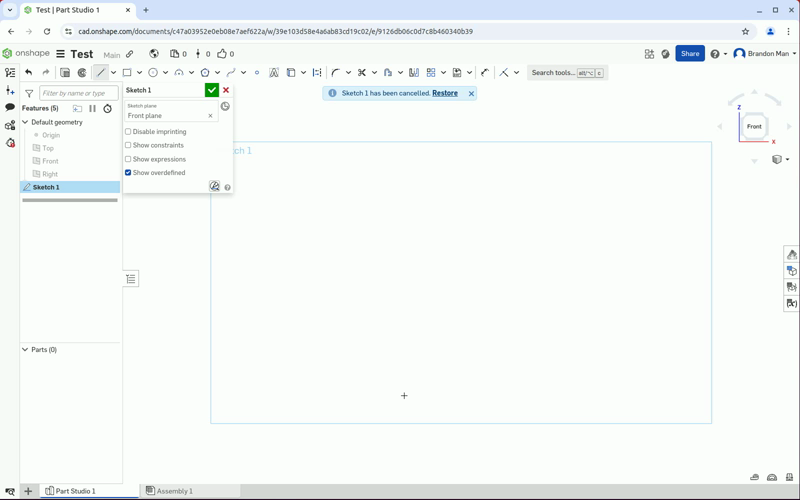
key_up(shift)
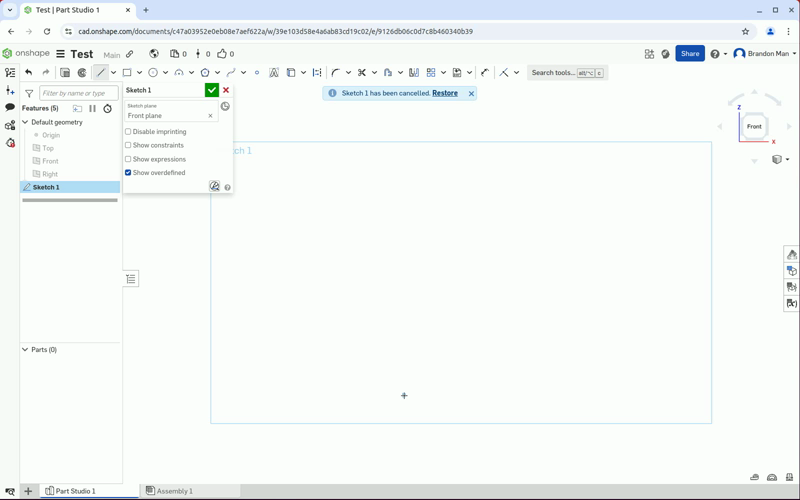
key_down(shift)
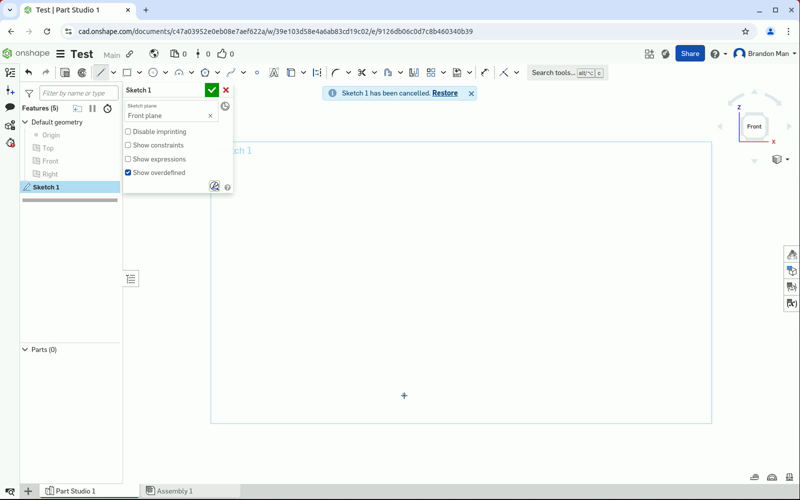
mouse_move(517, 395)
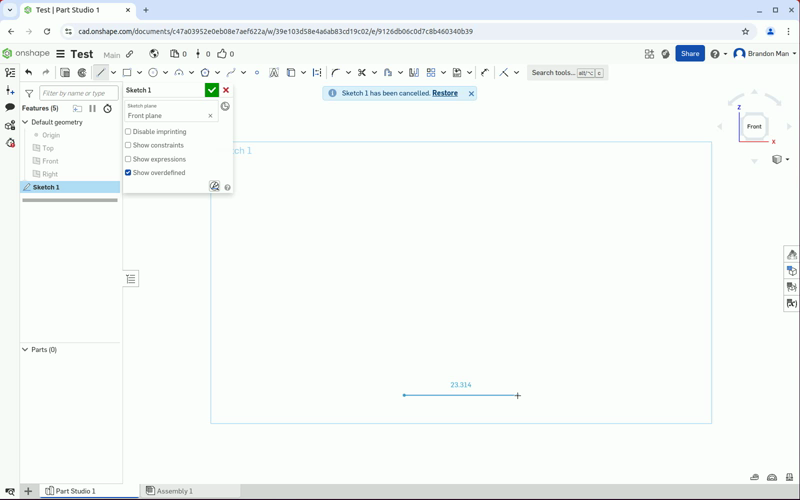
click(517, 395)
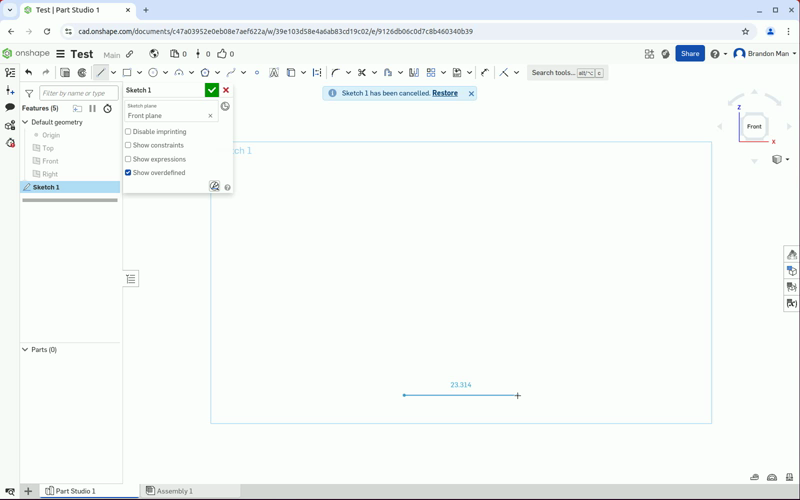
key_up(shift)
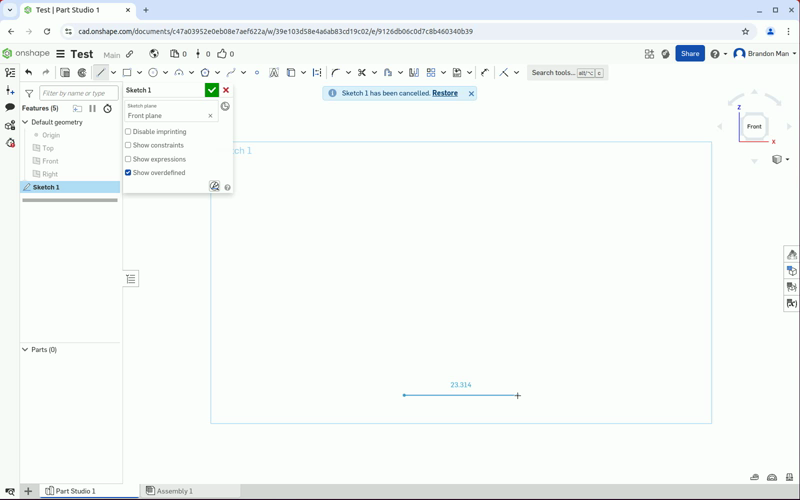
key_down(shift)
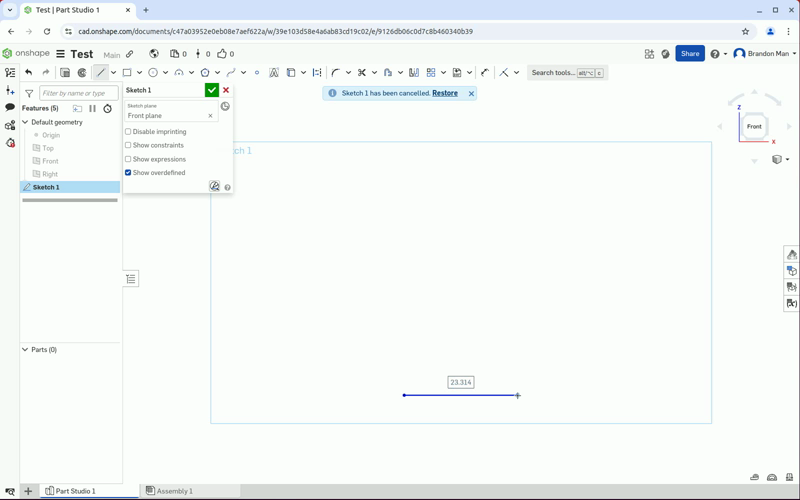
mouse_move(517, 171)
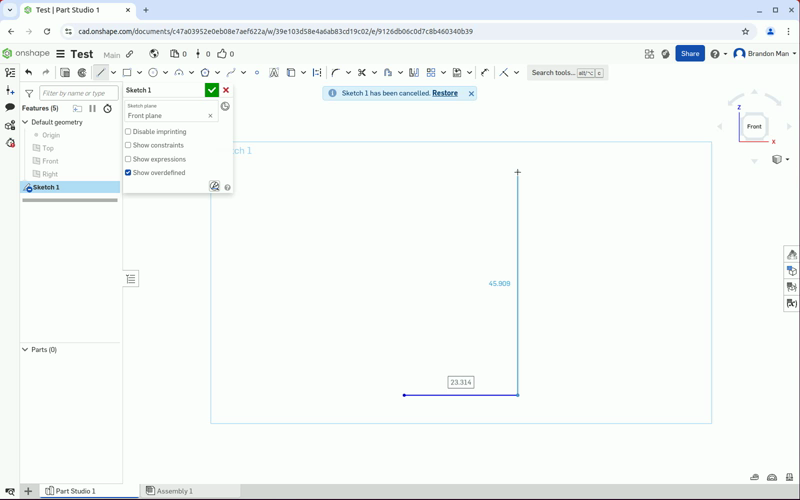
click(517, 171)
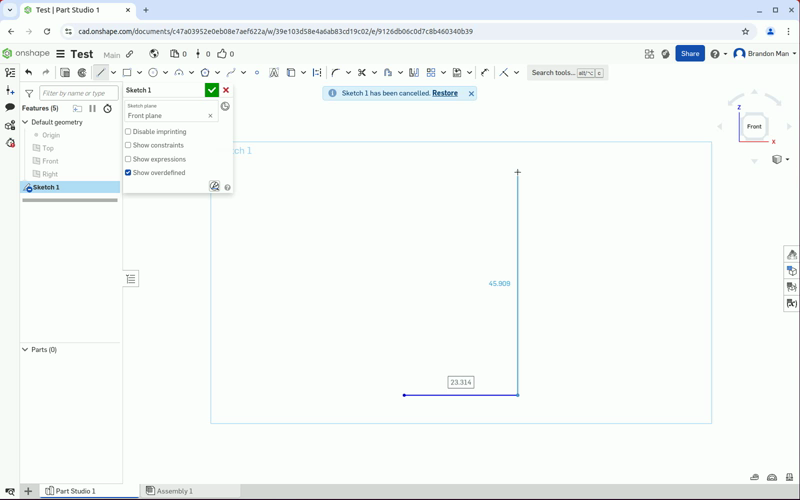
key_up(shift)
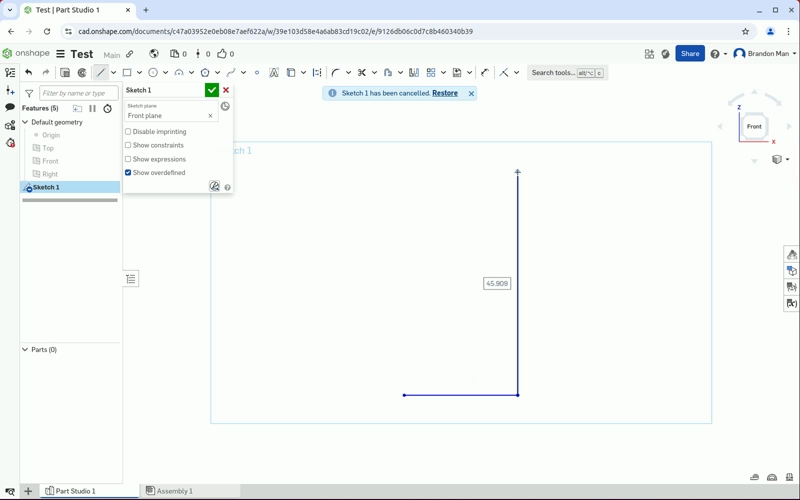
key_down(shift)
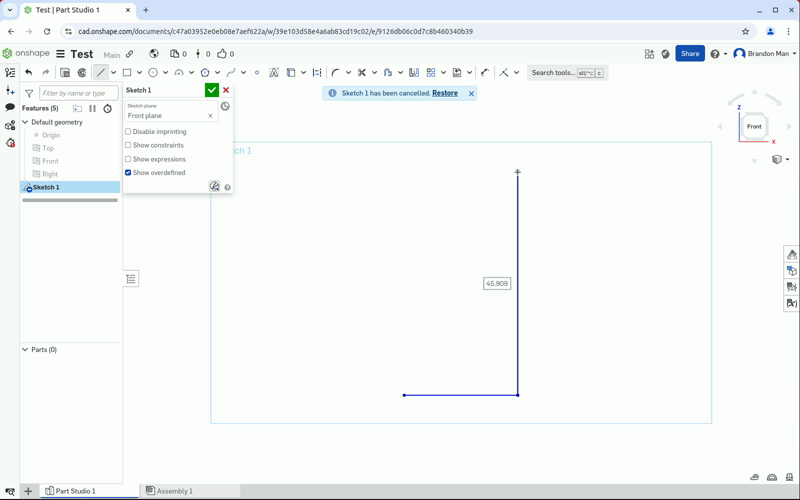
mouse_move(404, 171)
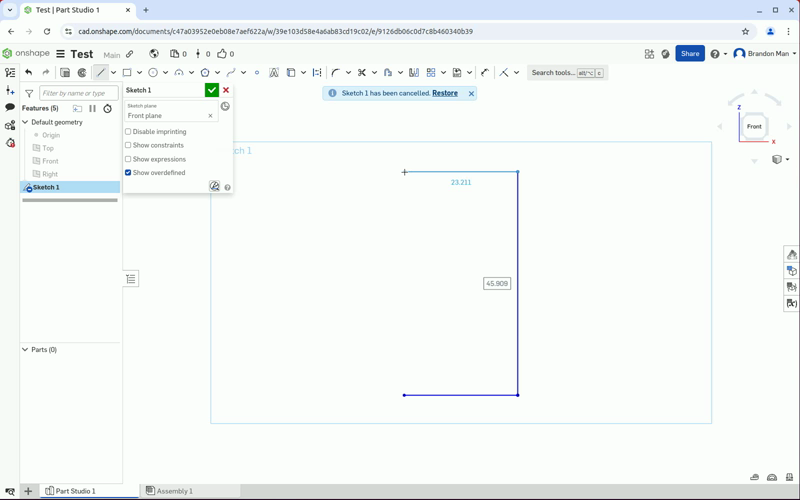
click(404, 171)
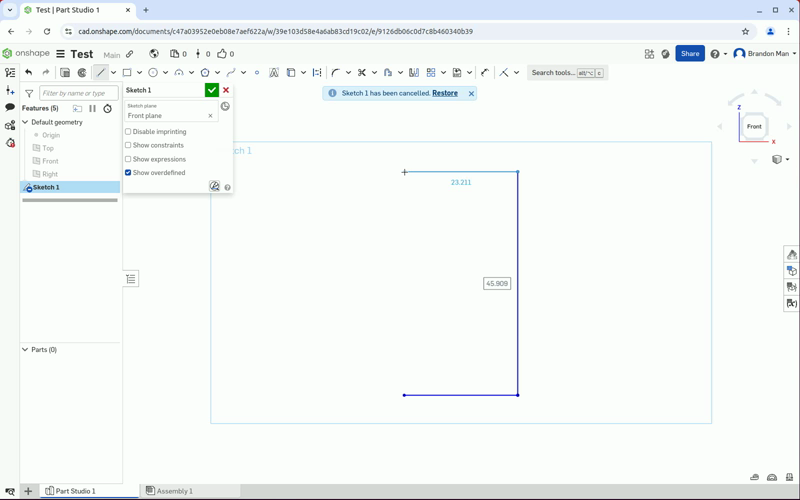
key_up(shift)
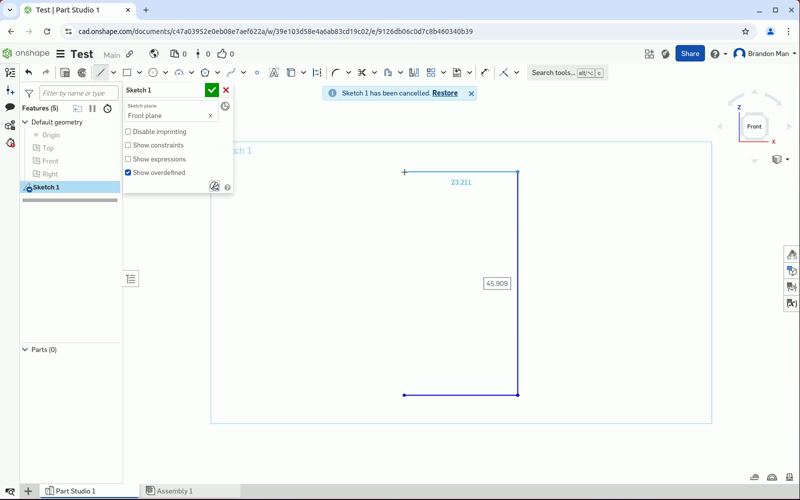
key_down(shift)
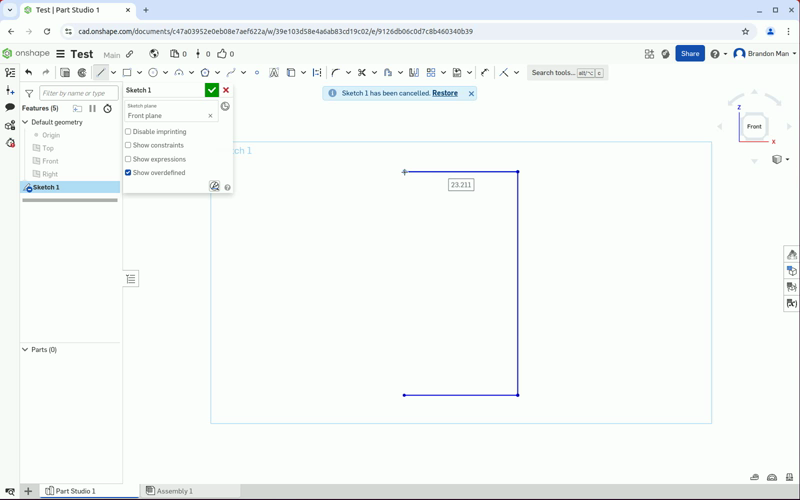
mouse_move(404, 256)
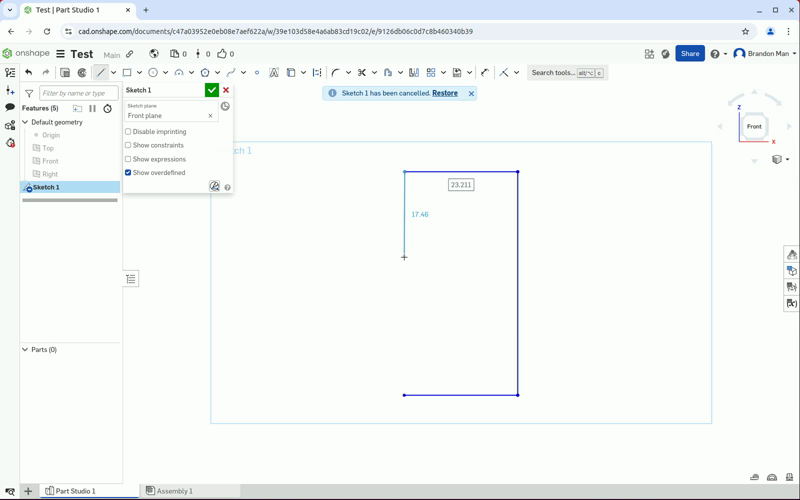
click(404, 256)
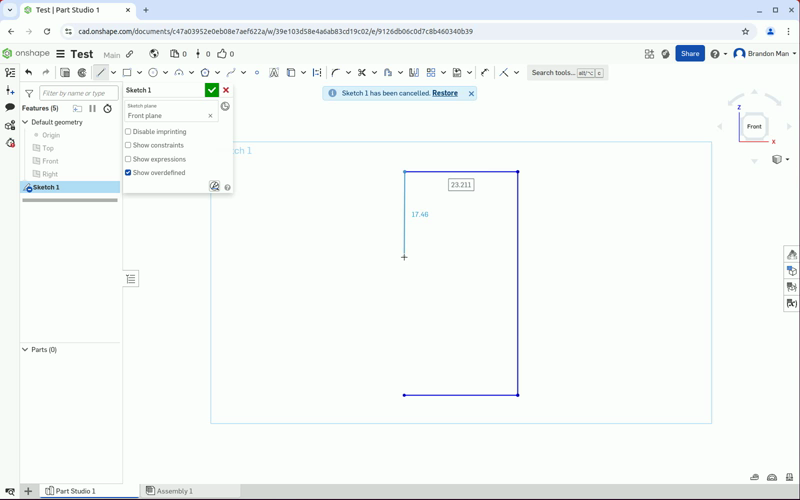
key_up(shift)
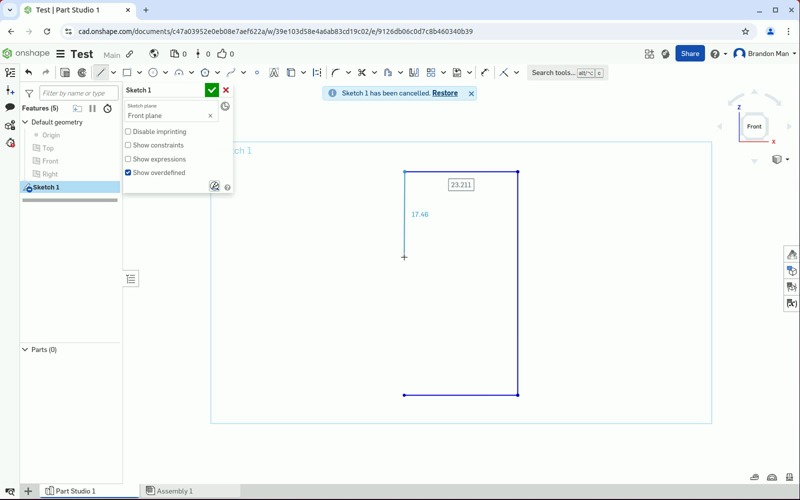
key_down(shift)
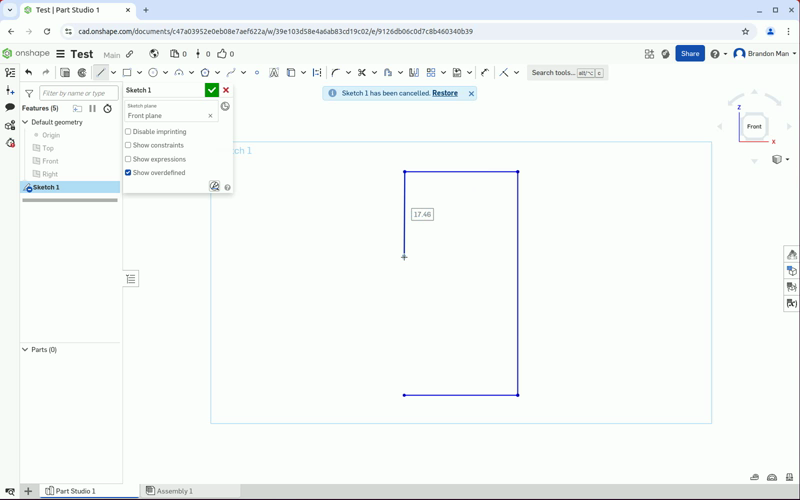
mouse_move(404, 395)
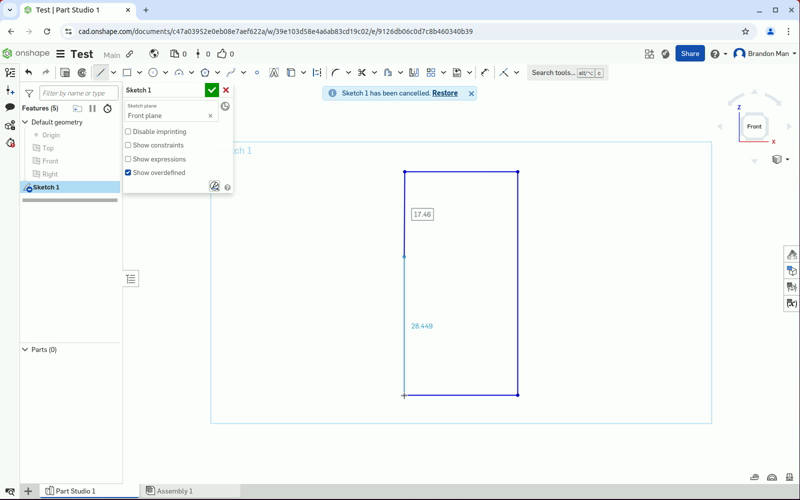
key_up(shift)
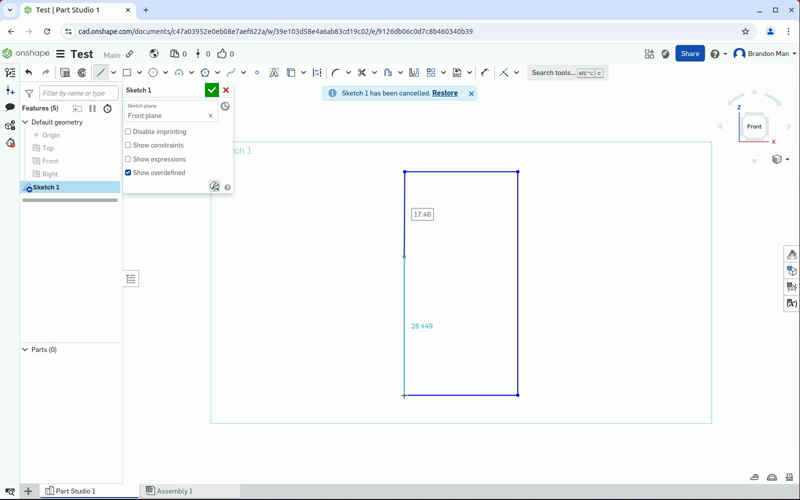
click(404, 395)
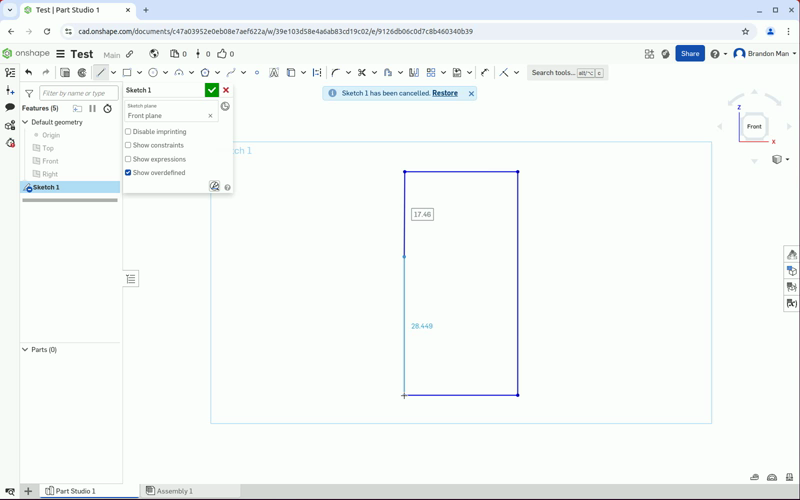
key(esc)
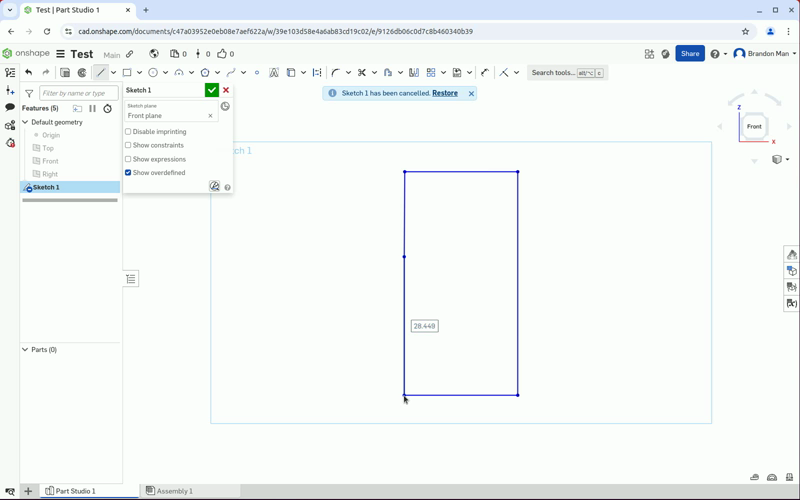
key(c)
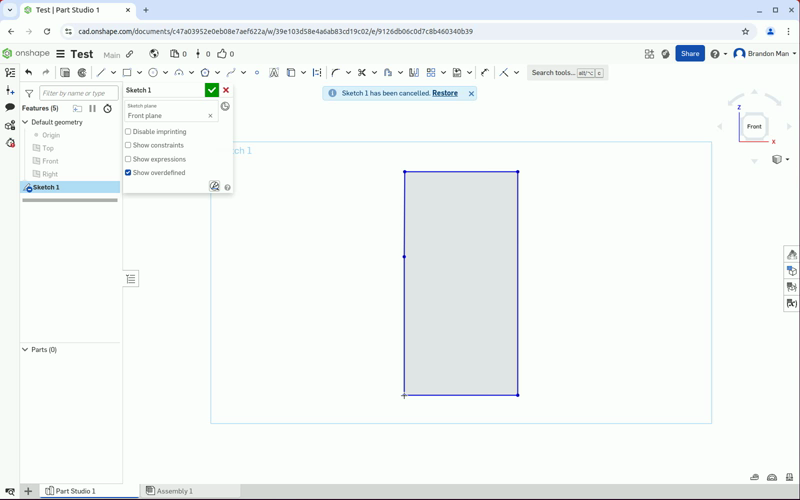
key_down(shift)
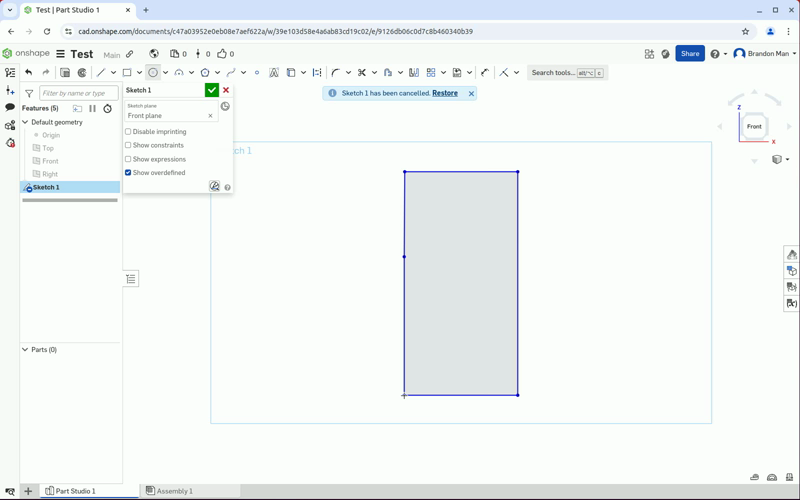
mouse_move(461, 339)
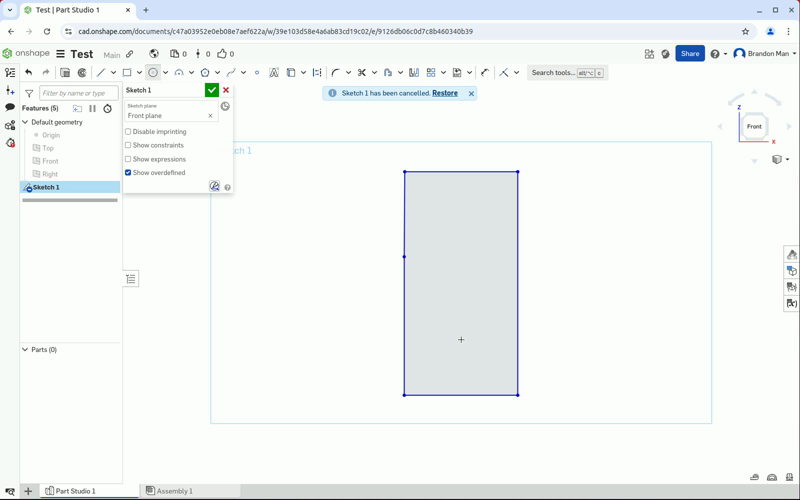
click(461, 339)
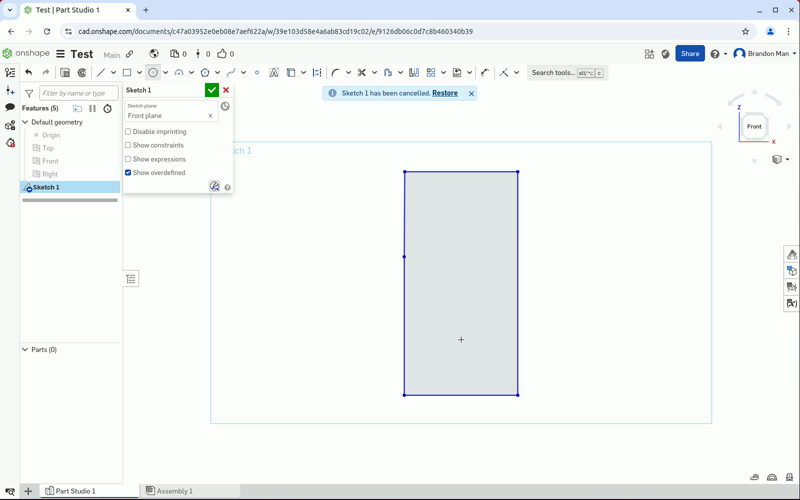
key_up(shift)
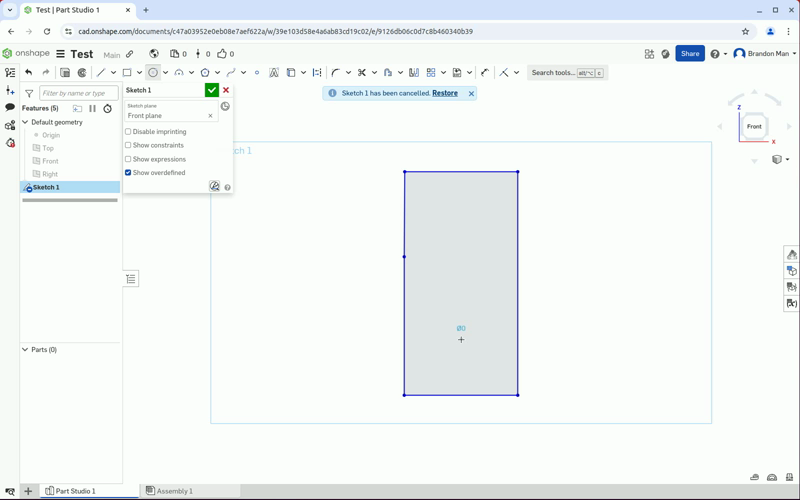
mouse_move(489, 339)
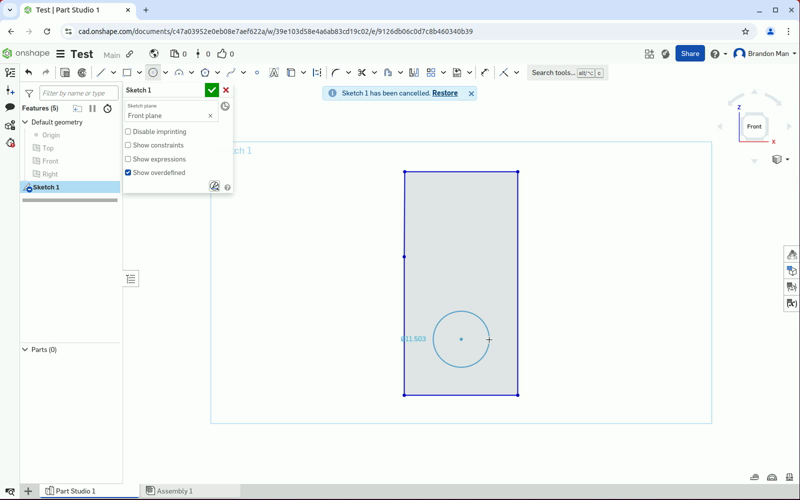
click(489, 339)
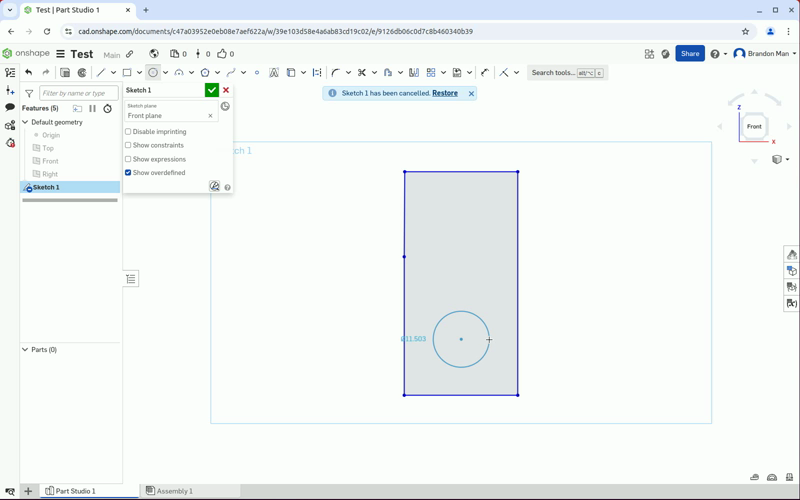
key(esc)
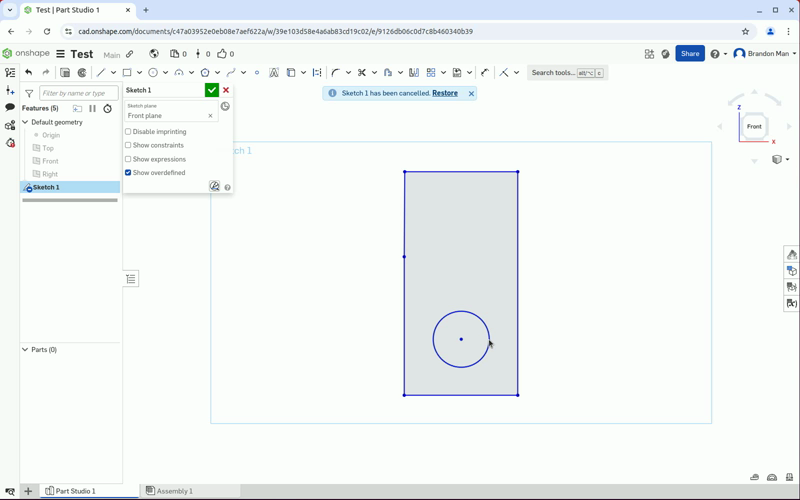
mouse_move(435, 190)
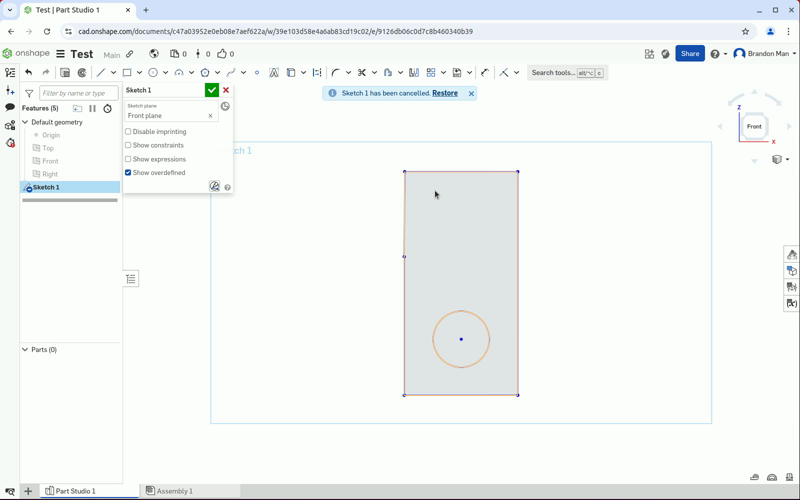
click(435, 190)
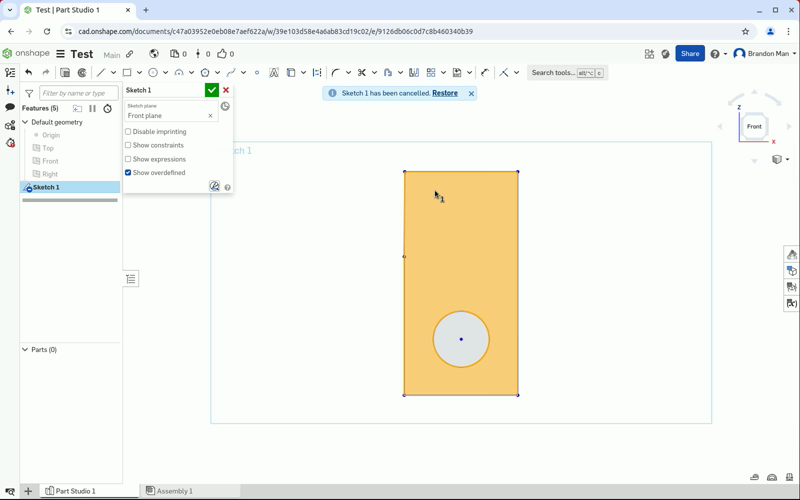
mouse_move(73, 352)
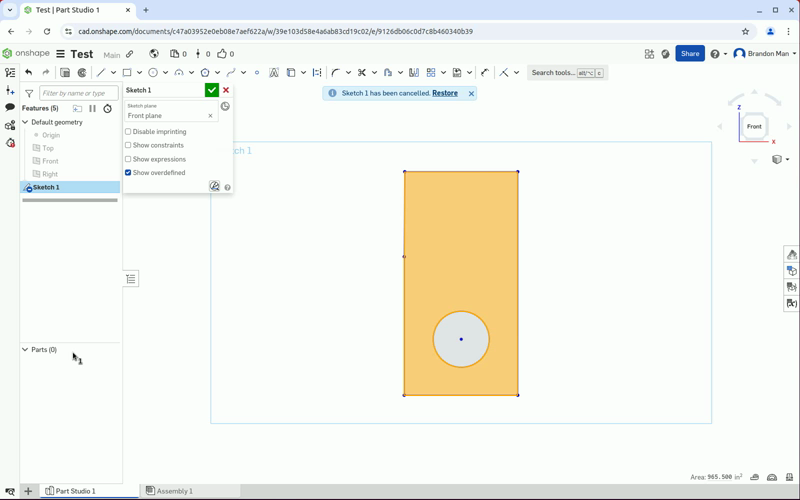
key(shift+y)
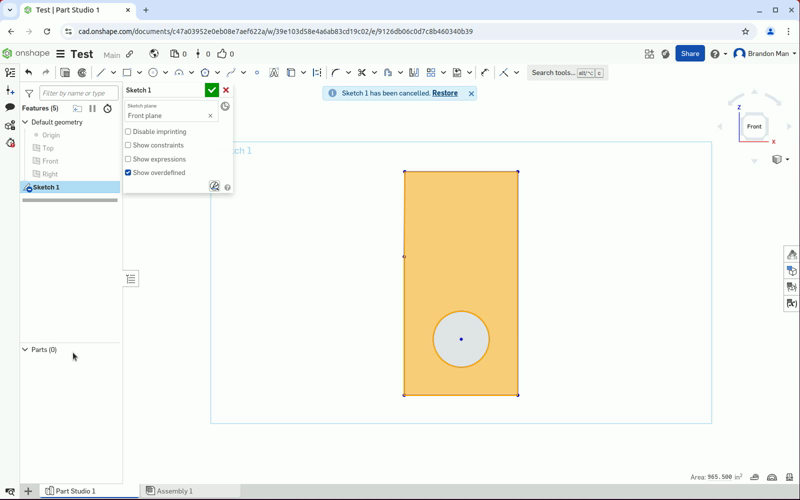
key(shift+e)
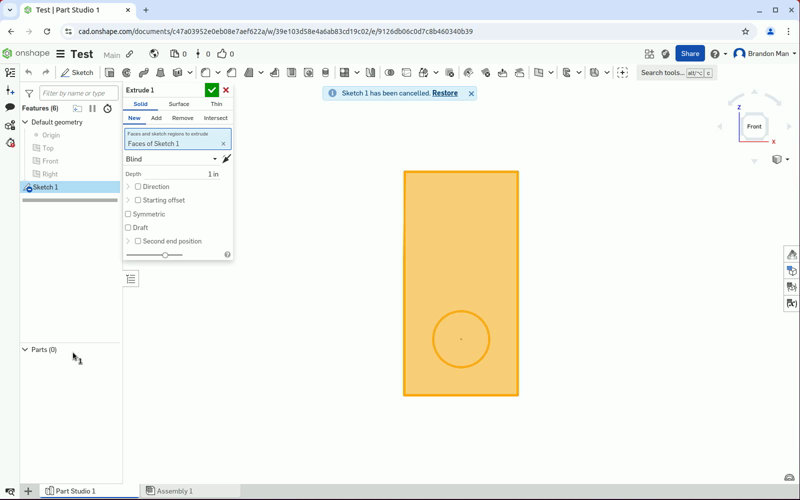
mouse_move(143, 106)
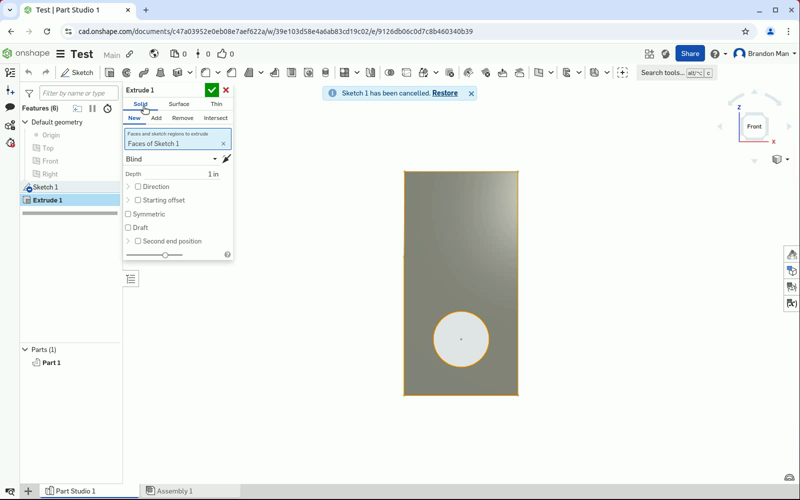
click(143, 106)
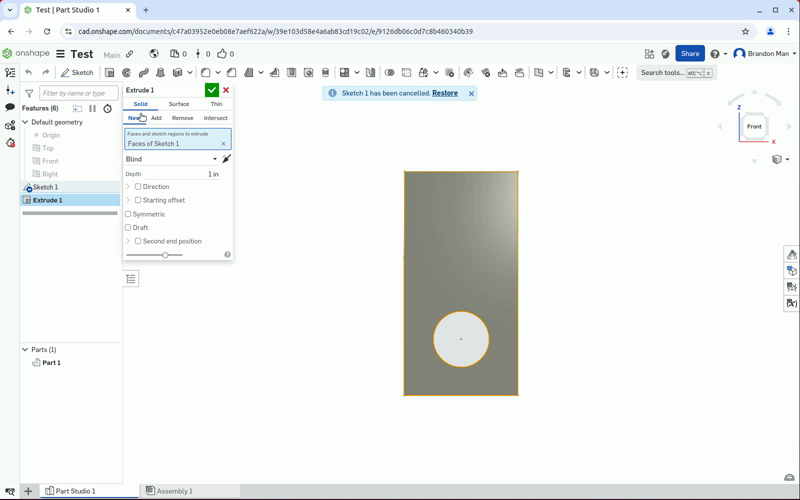
mouse_move(137, 120)
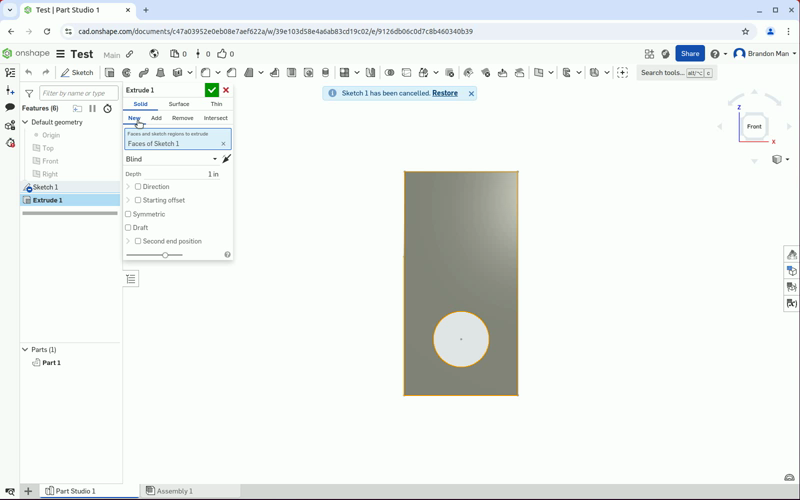
click(137, 120)
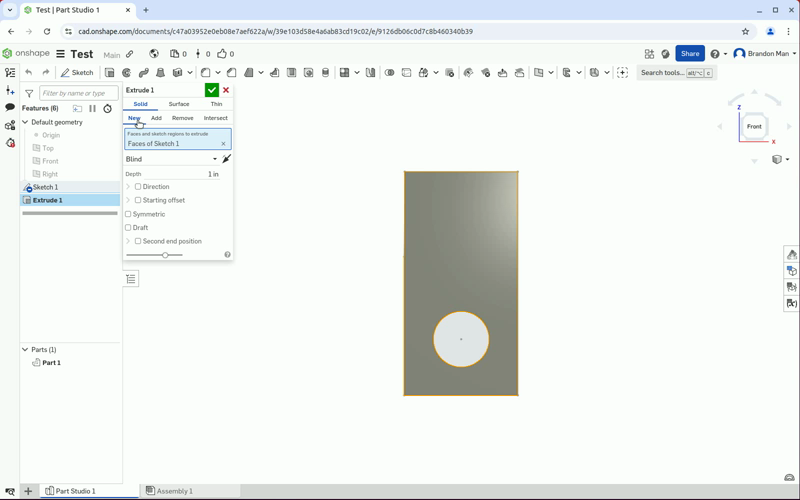
key(tab, 4)
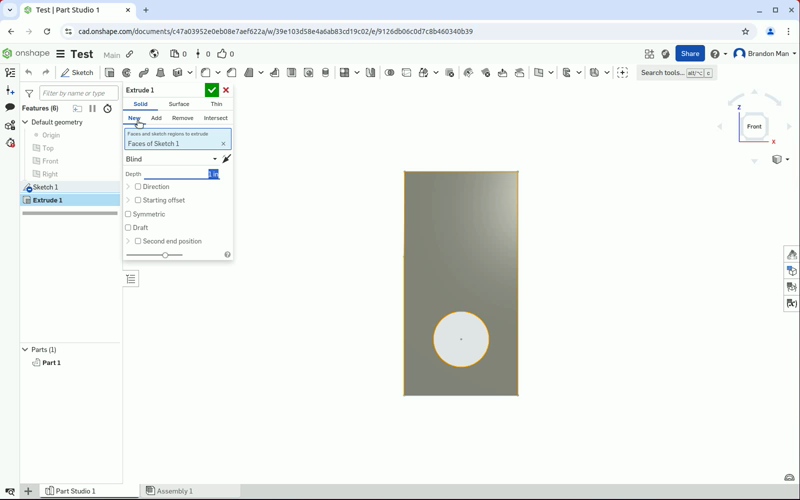
text(17.331)
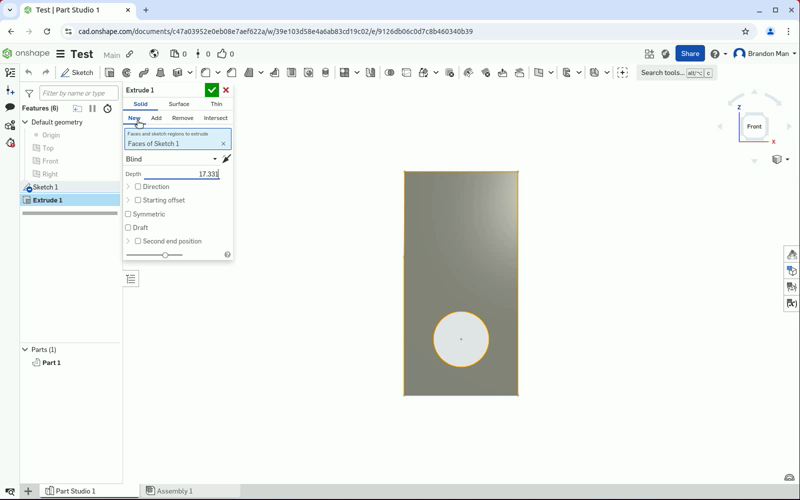
key(enter)
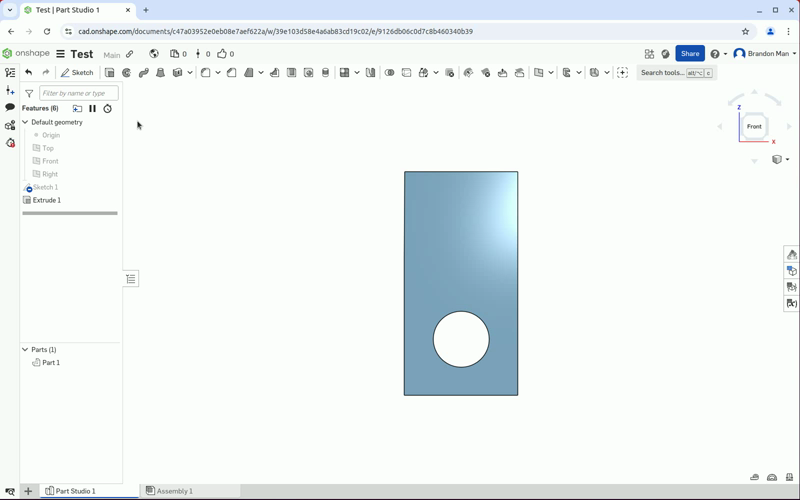
key(shift+h)
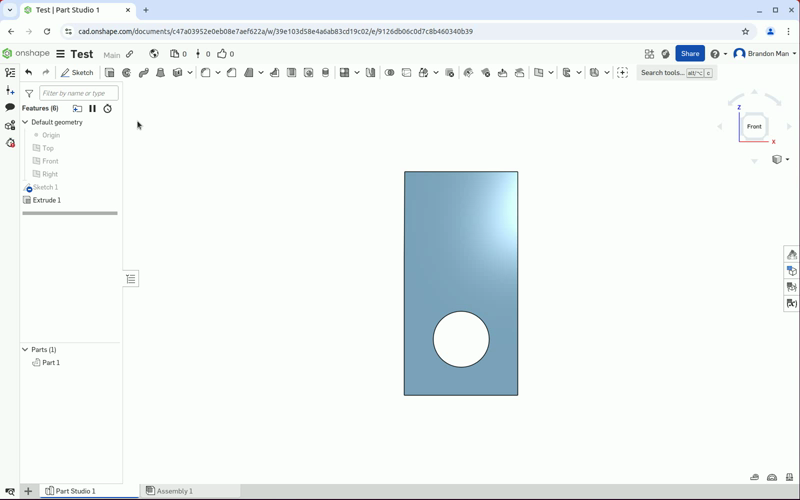
key(shift+h)
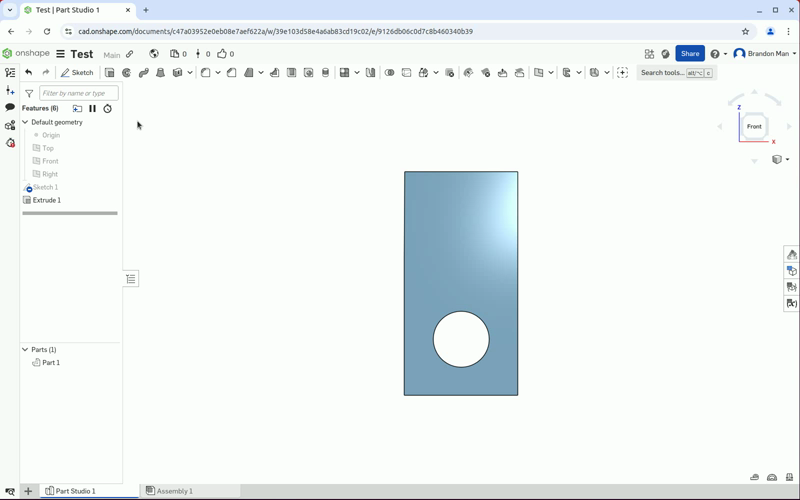
mouse_move(73, 189)
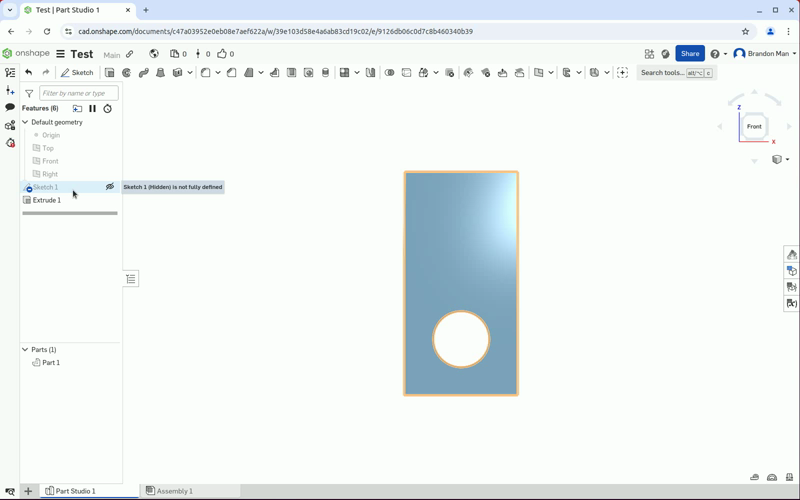
click(73, 189)
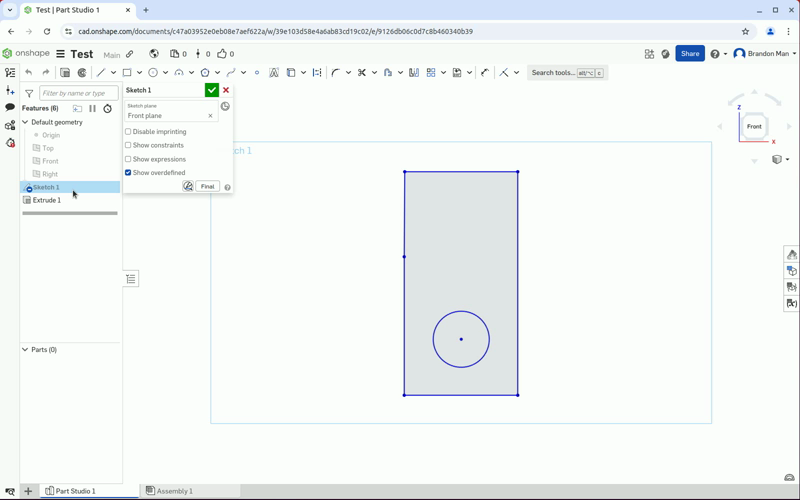
mouse_move(229, 92)
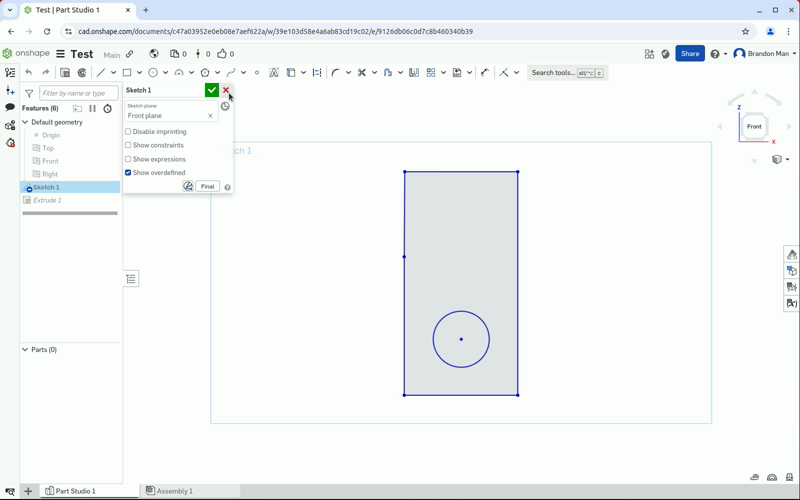
click(229, 92)
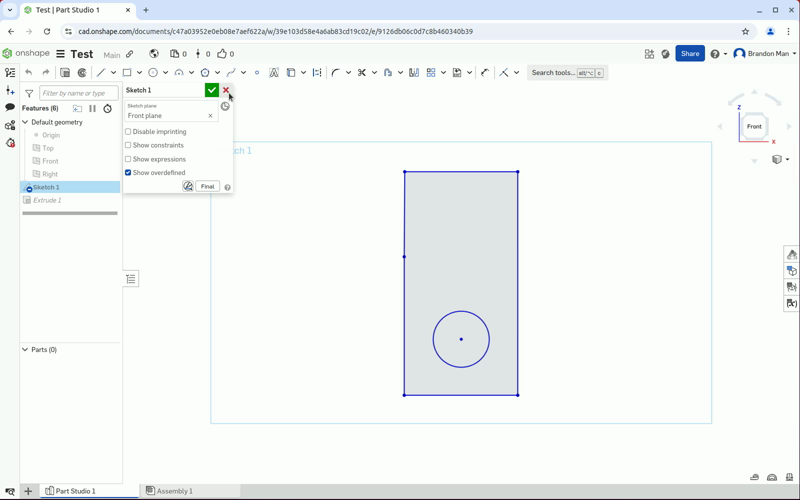
key(shift+s)
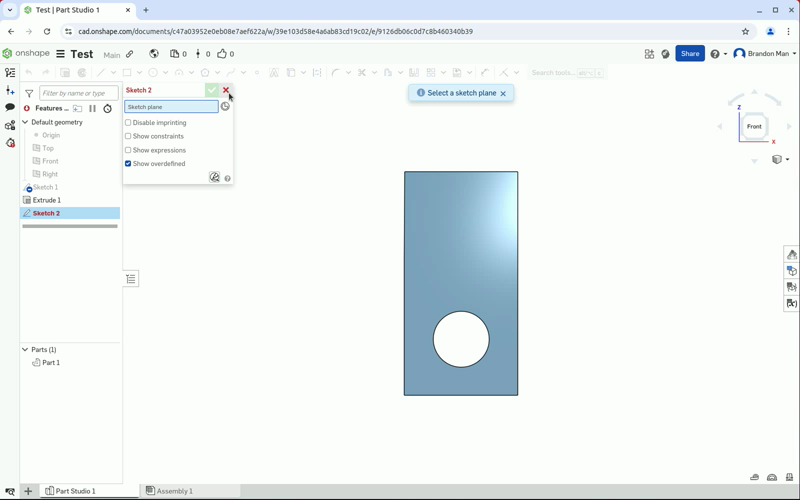
mouse_move(73, 163)
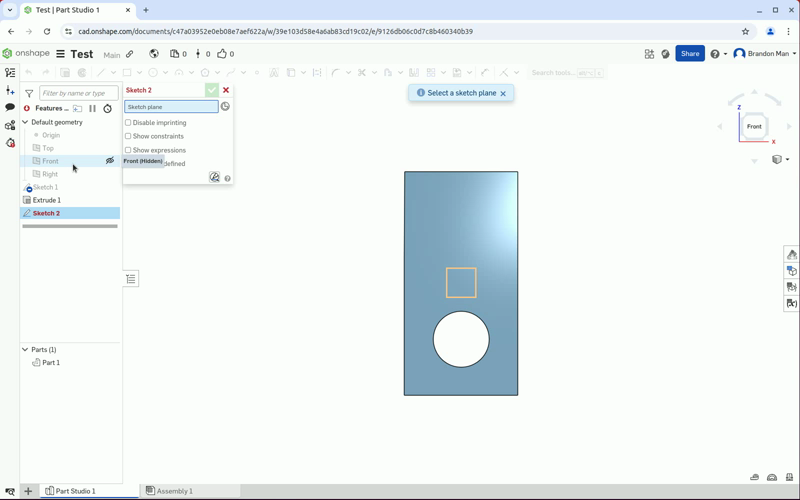
click(73, 163)
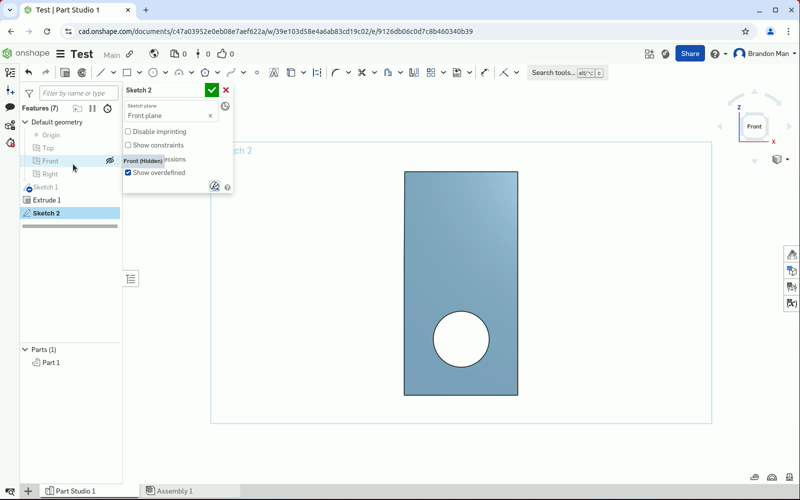
mouse_move(73, 352)
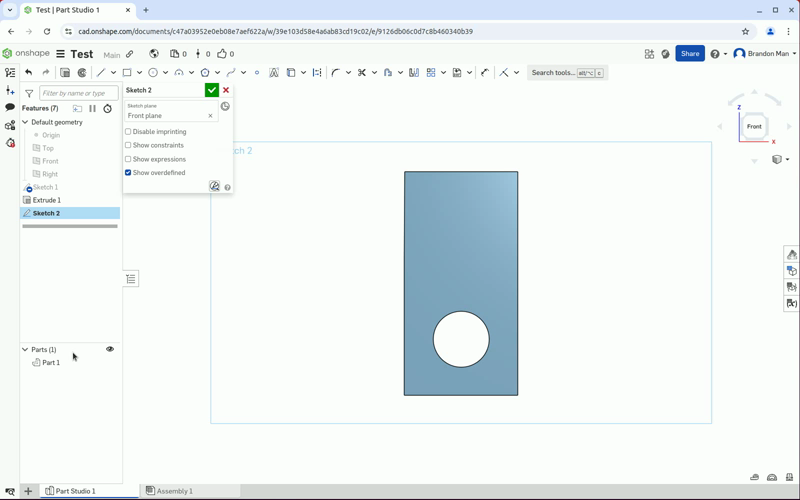
key(y)
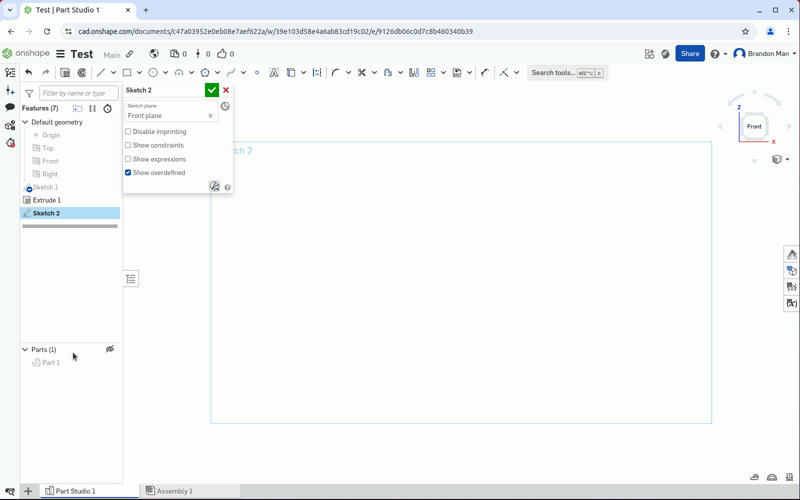
key(l)
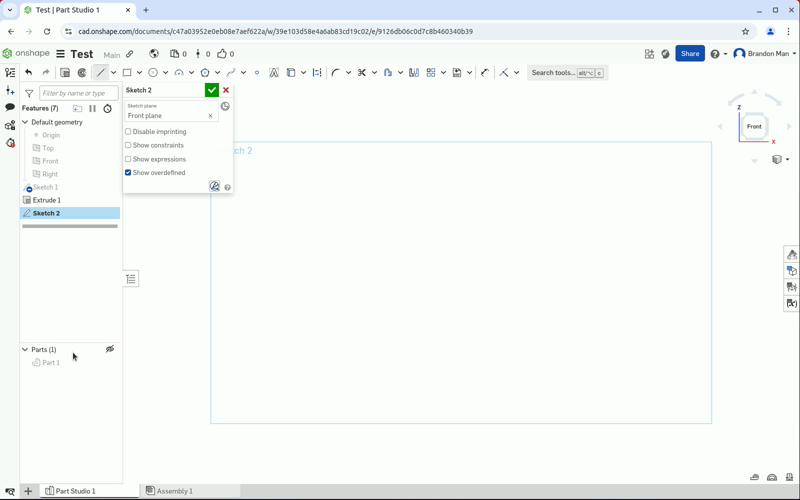
key_down(shift)
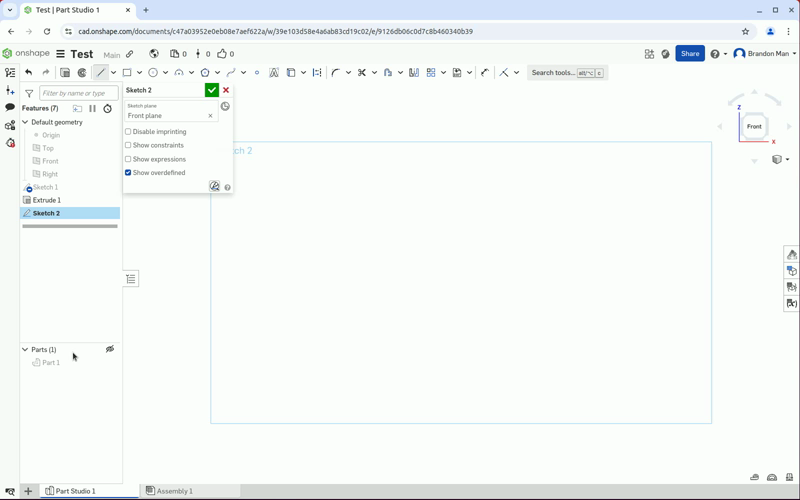
mouse_move(348, 395)
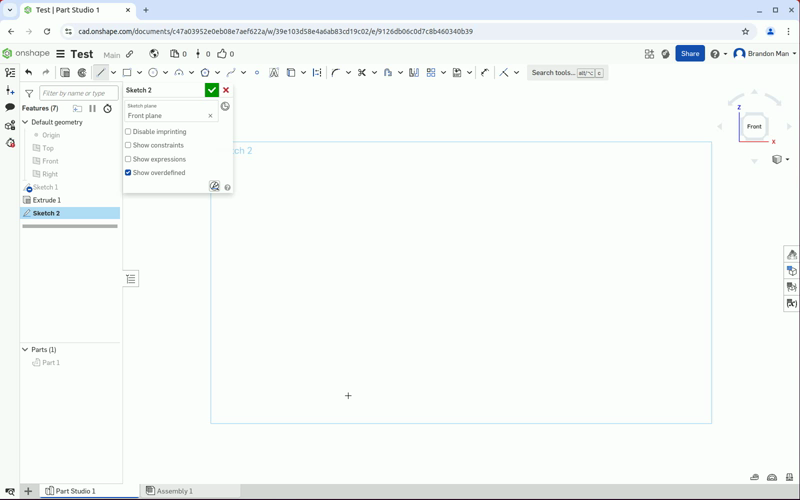
click(348, 395)
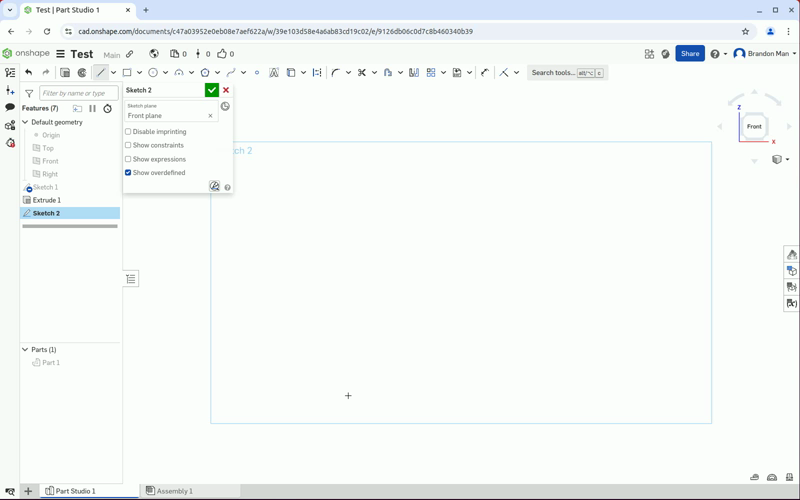
key_up(shift)
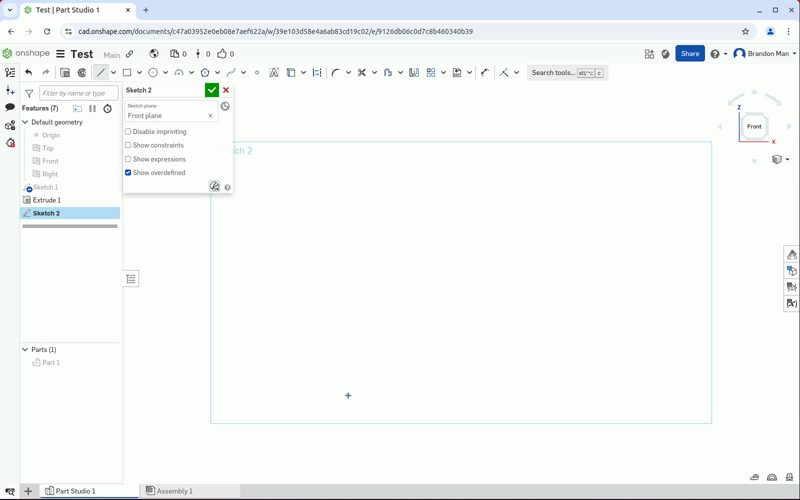
key_down(shift)
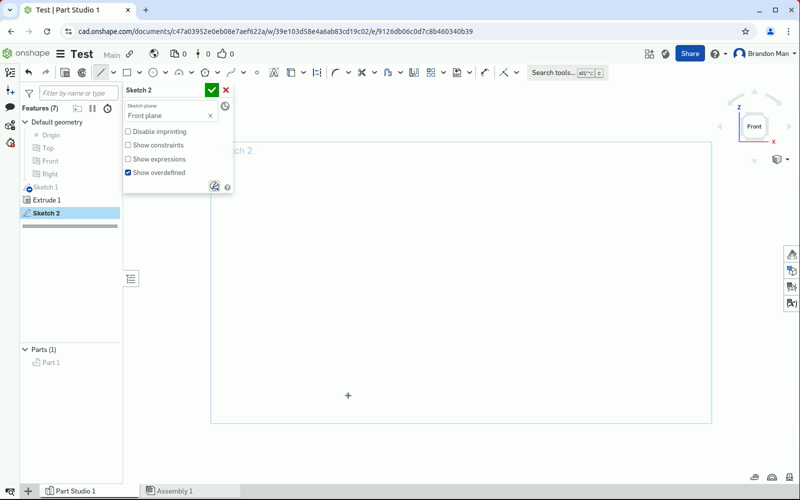
mouse_move(378, 395)
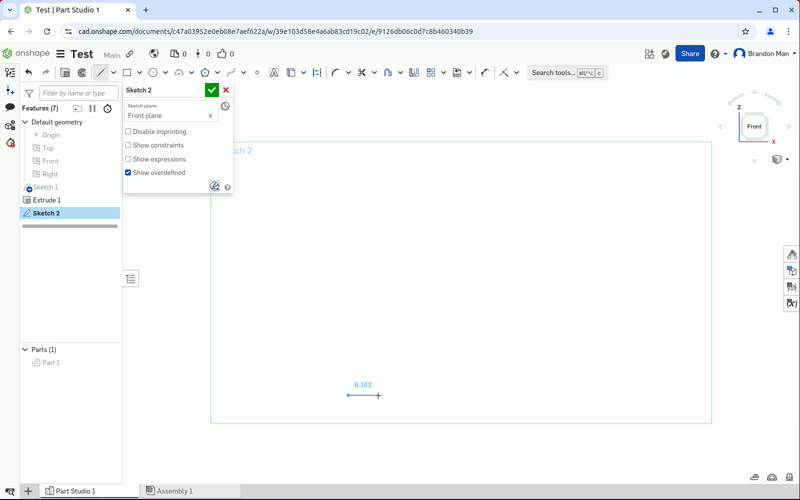
mouse_move(404, 395)
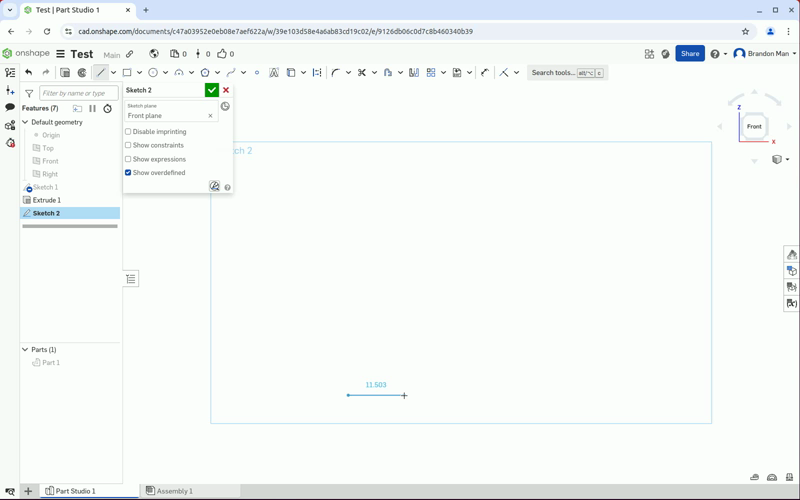
click(404, 395)
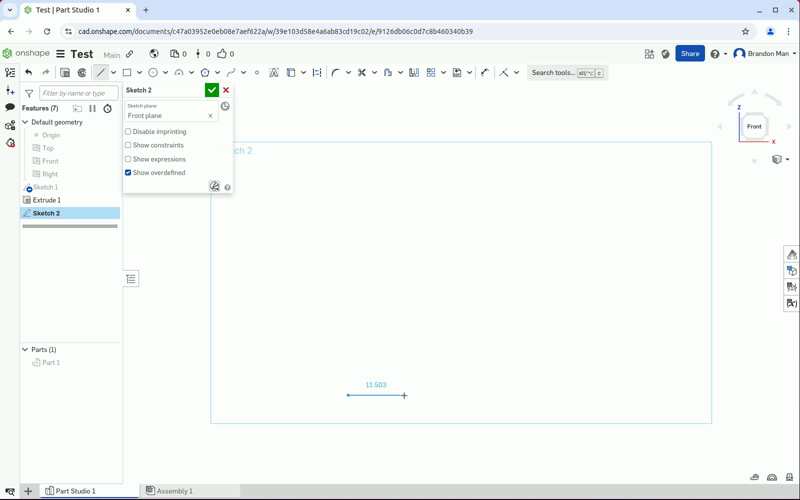
key_up(shift)
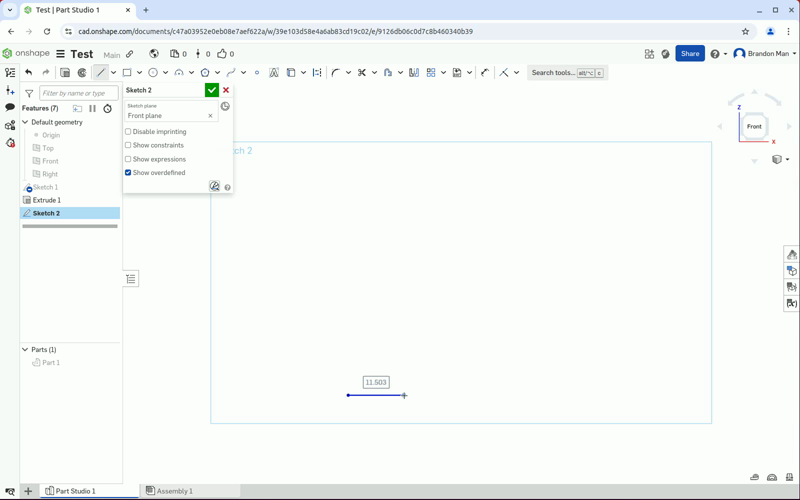
key_down(shift)
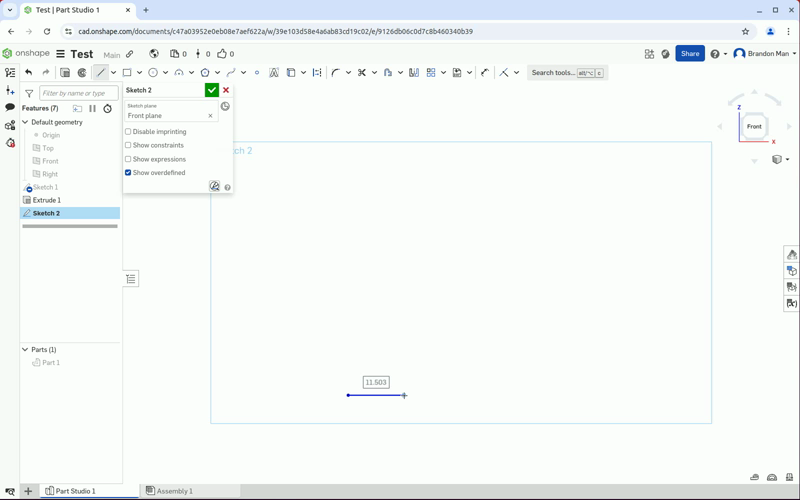
mouse_move(404, 255)
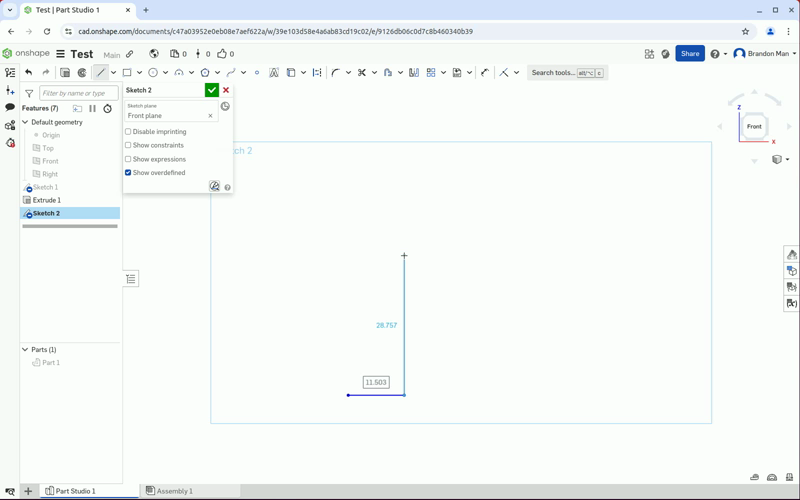
click(404, 255)
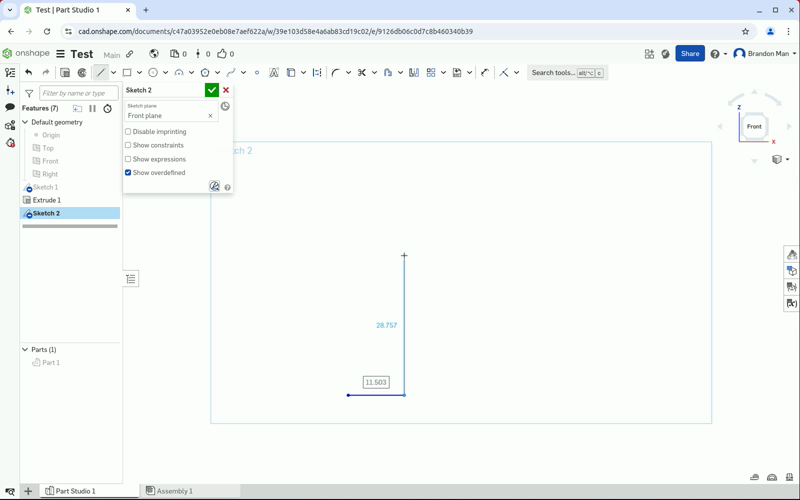
key_up(shift)
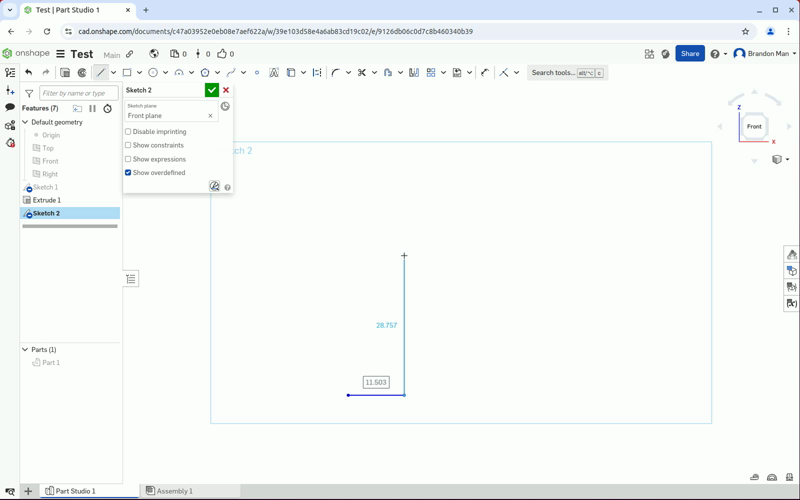
key_down(shift)
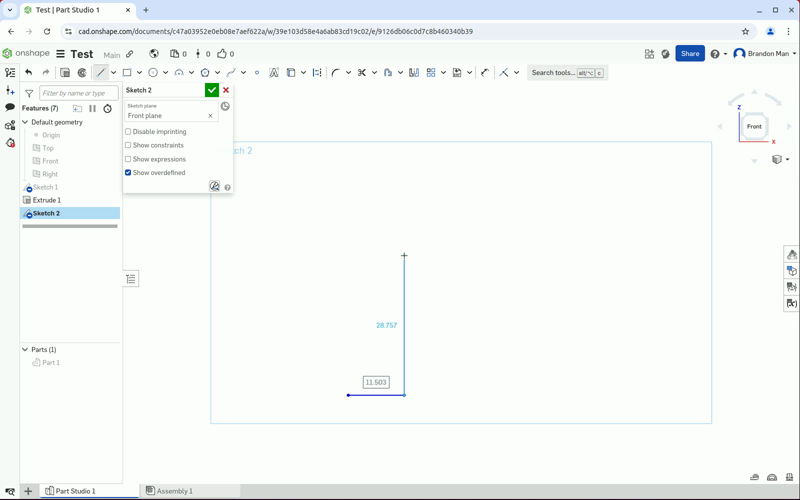
mouse_move(434, 255)
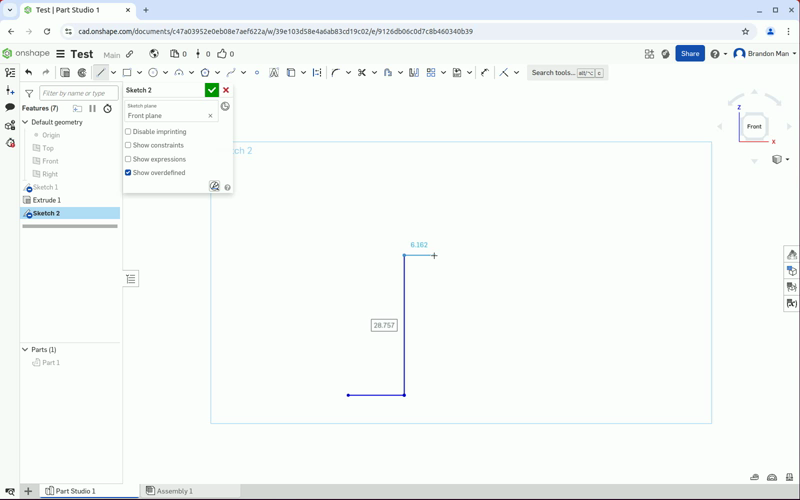
mouse_move(348, 255)
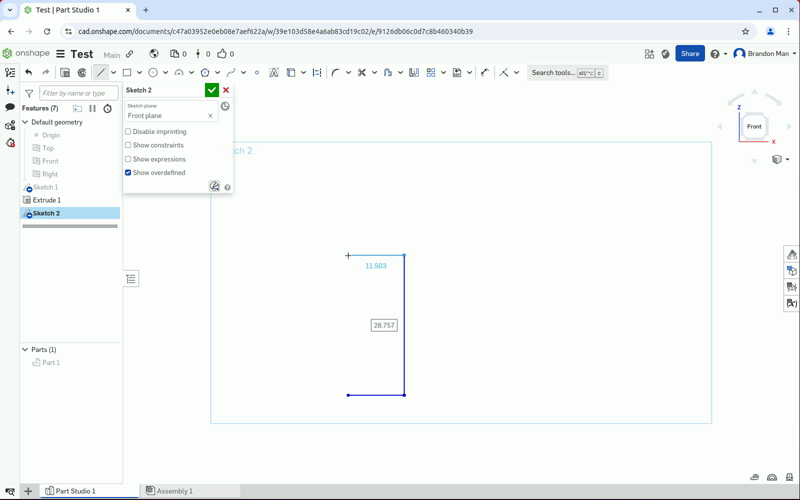
click(348, 255)
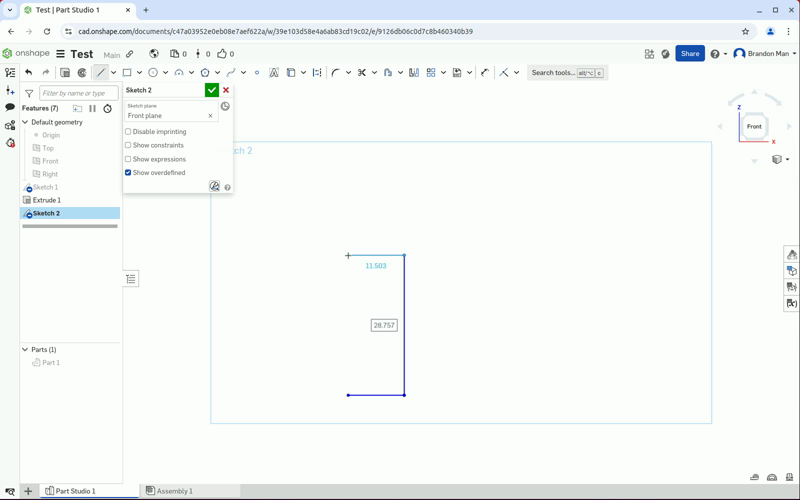
key_up(shift)
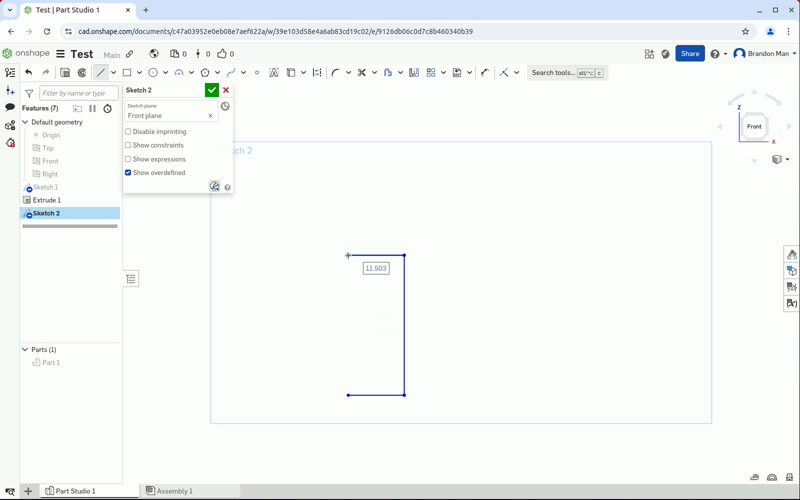
key_down(shift)
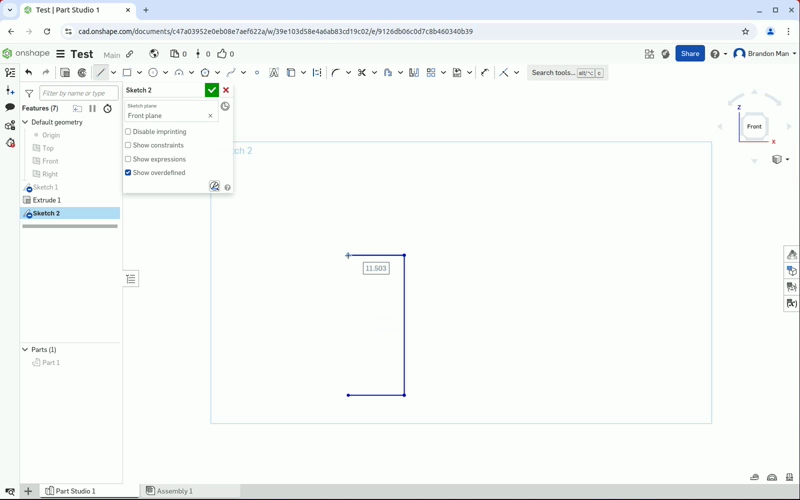
mouse_move(348, 395)
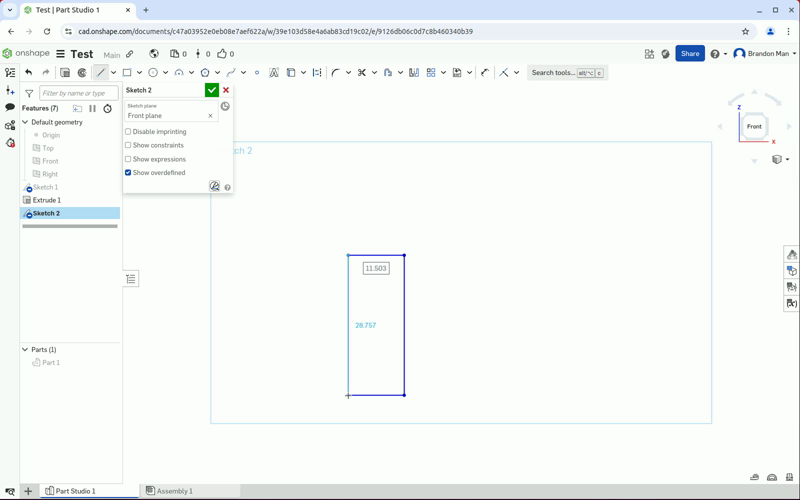
key_up(shift)
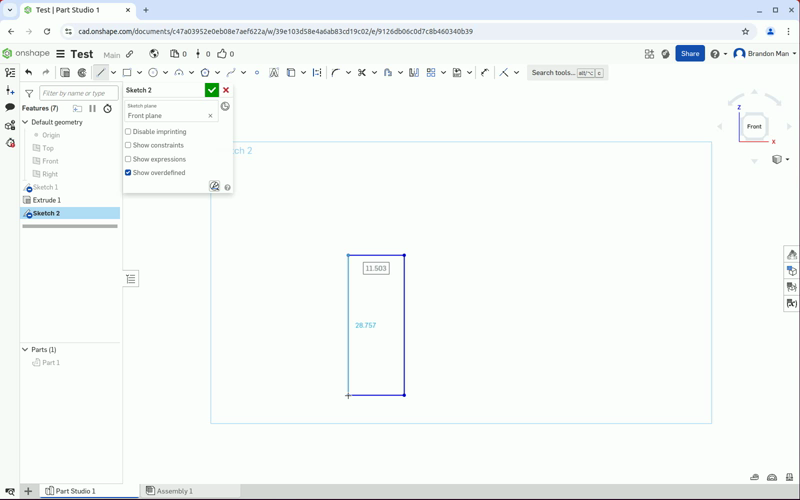
click(348, 395)
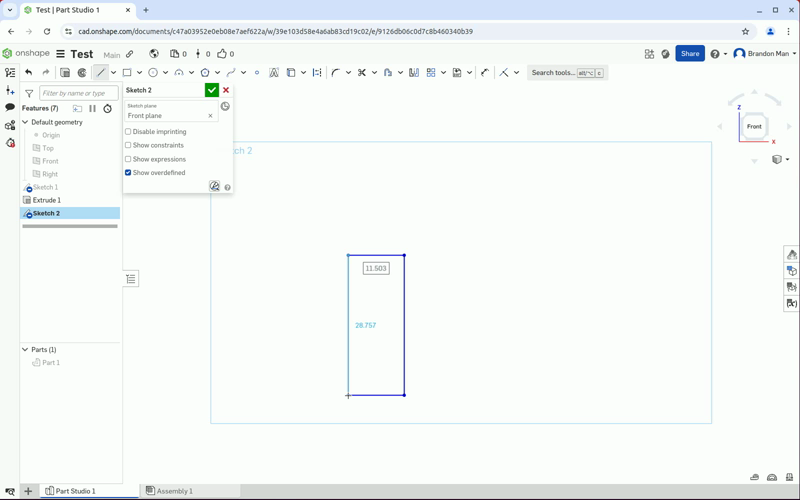
key(esc)
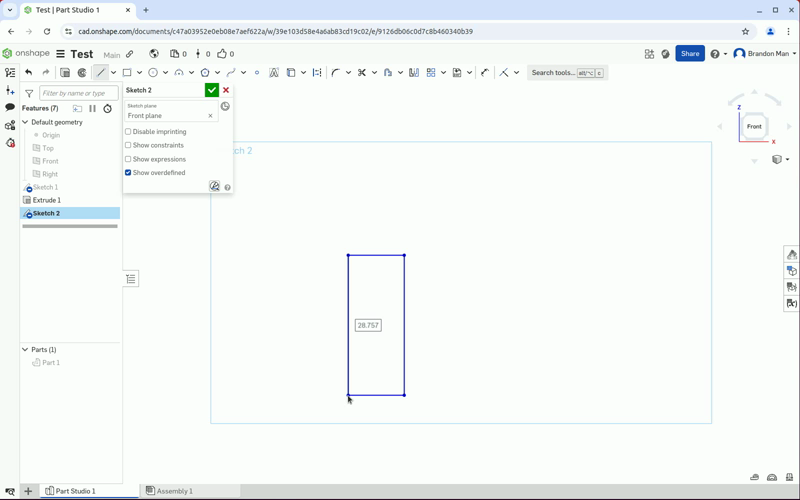
mouse_move(362, 320)
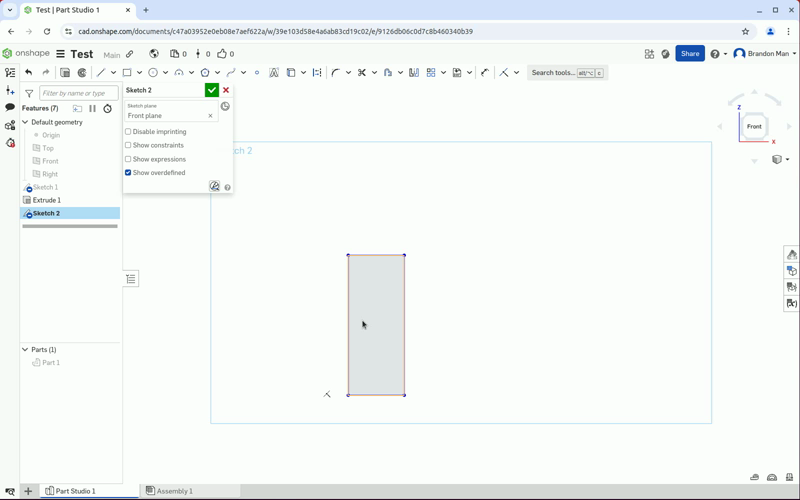
click(362, 320)
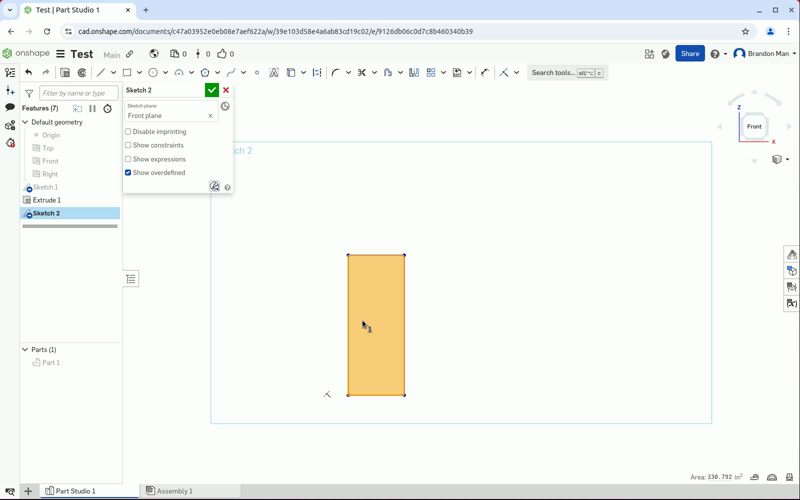
mouse_move(73, 352)
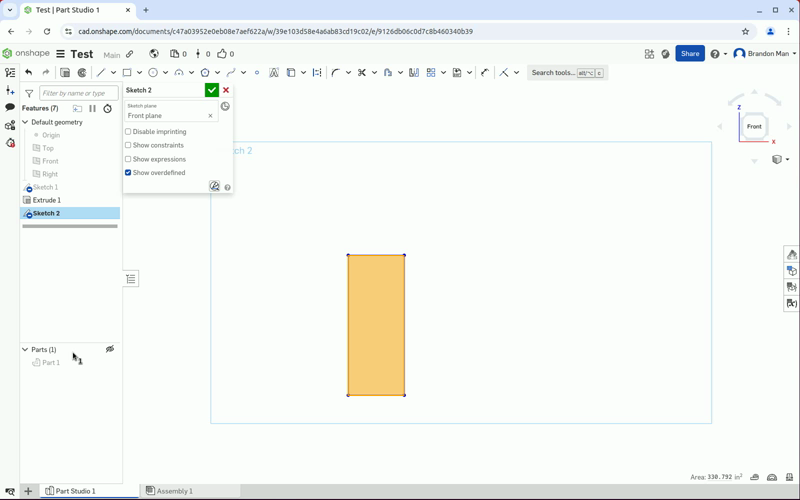
key(shift+y)
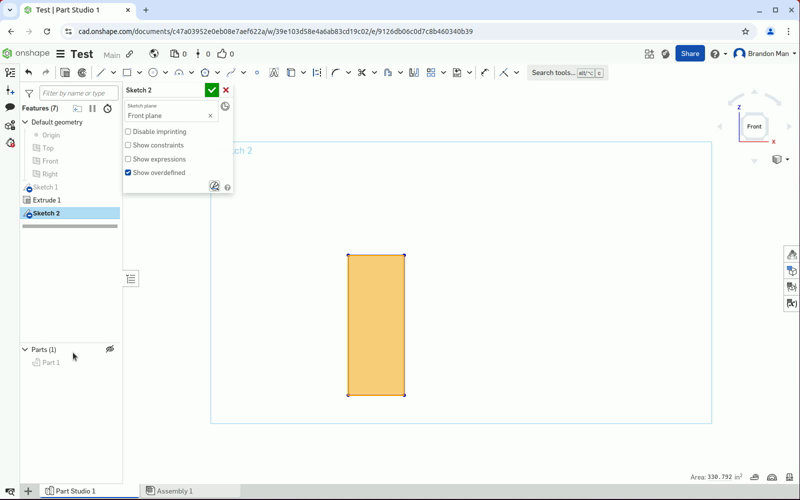
key(shift+e)
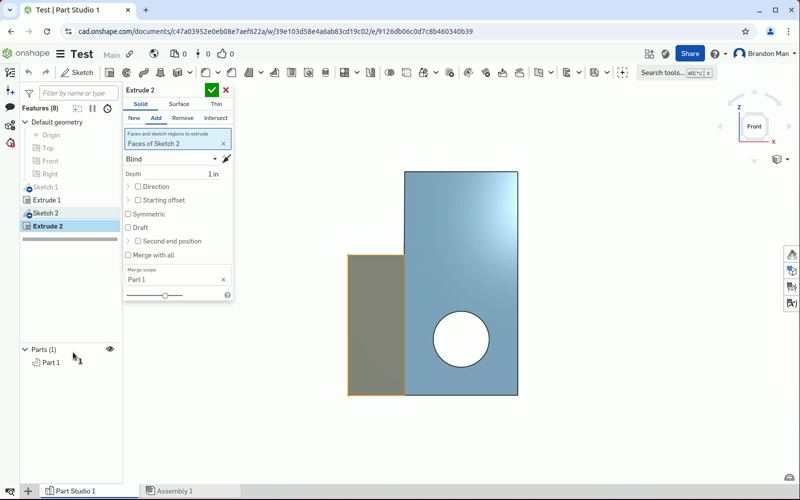
mouse_move(143, 106)
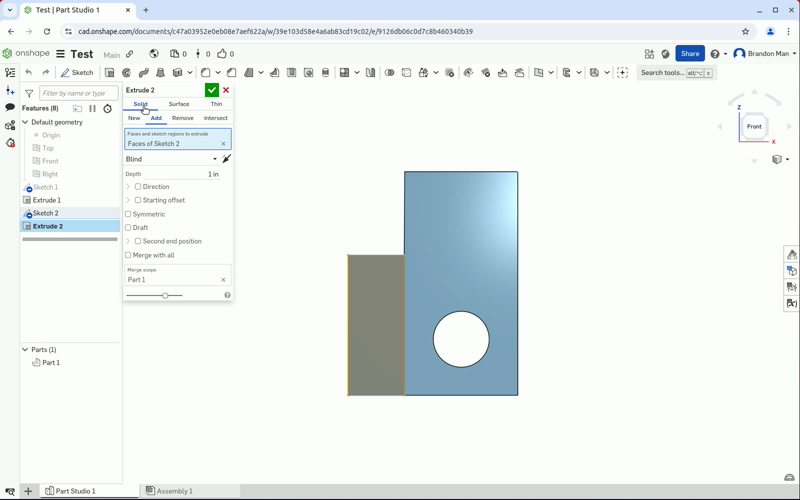
click(143, 106)
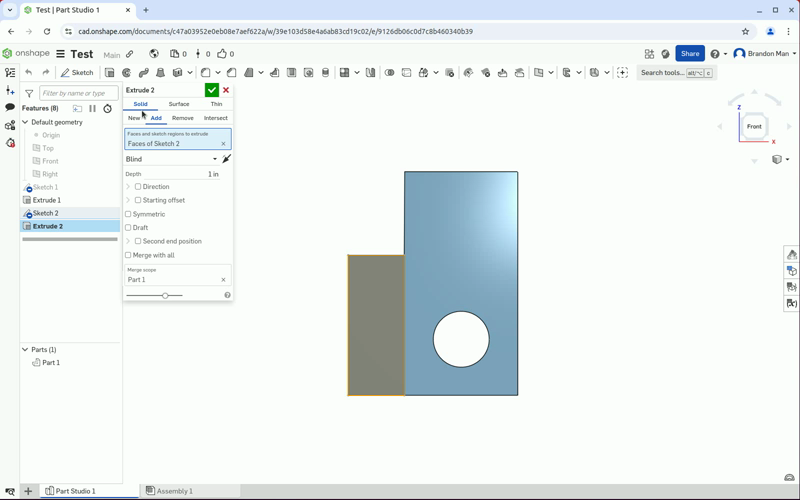
mouse_move(137, 120)
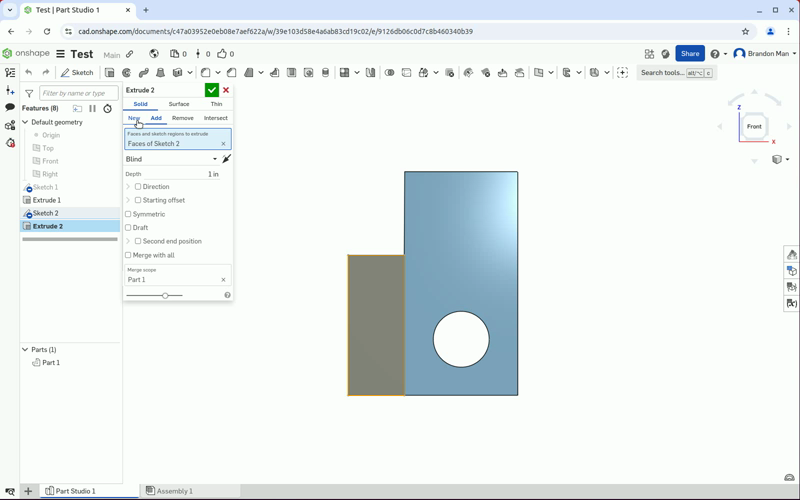
click(137, 120)
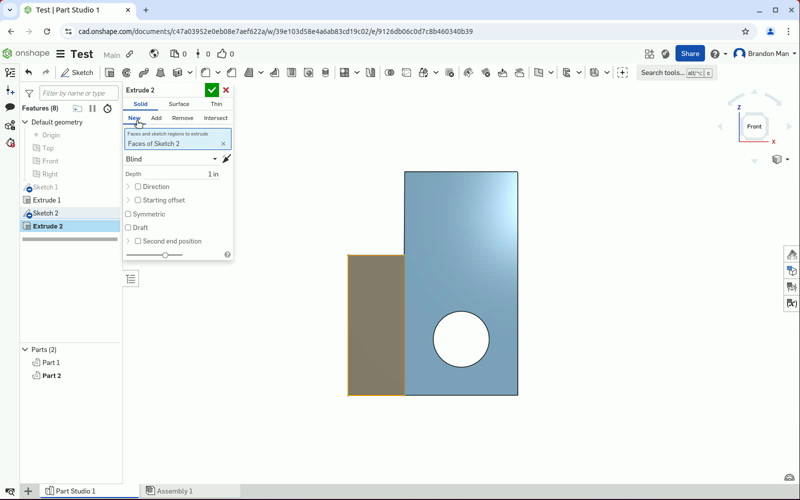
key(tab, 4)
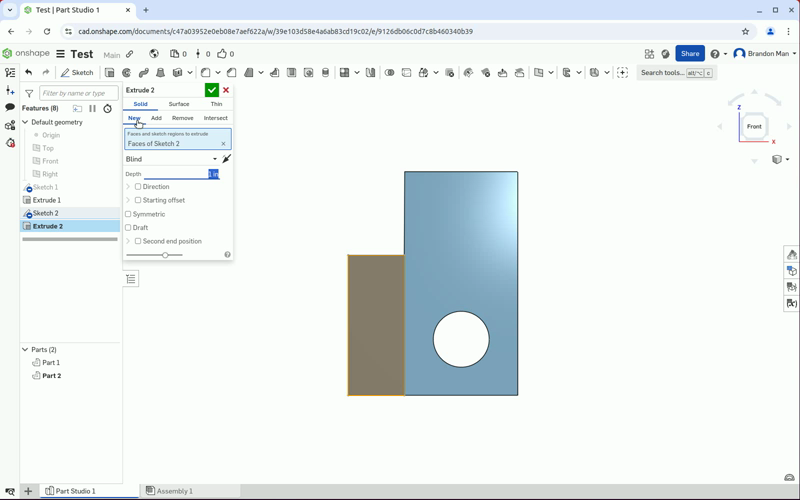
text(23.108)
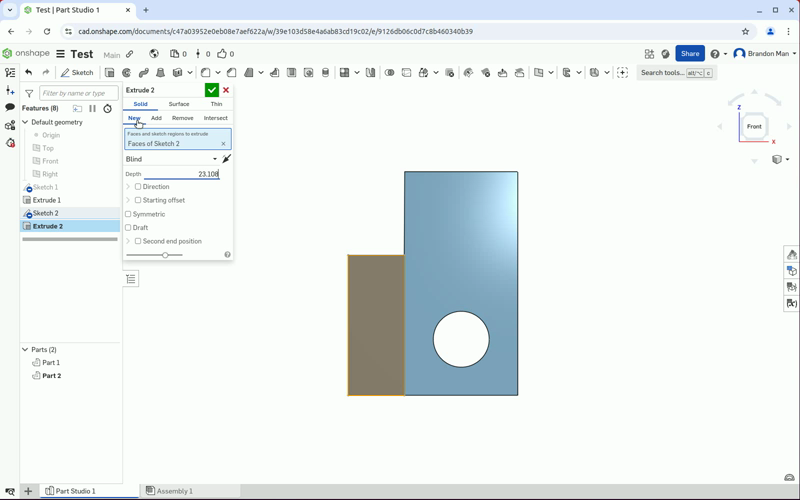
key(enter)
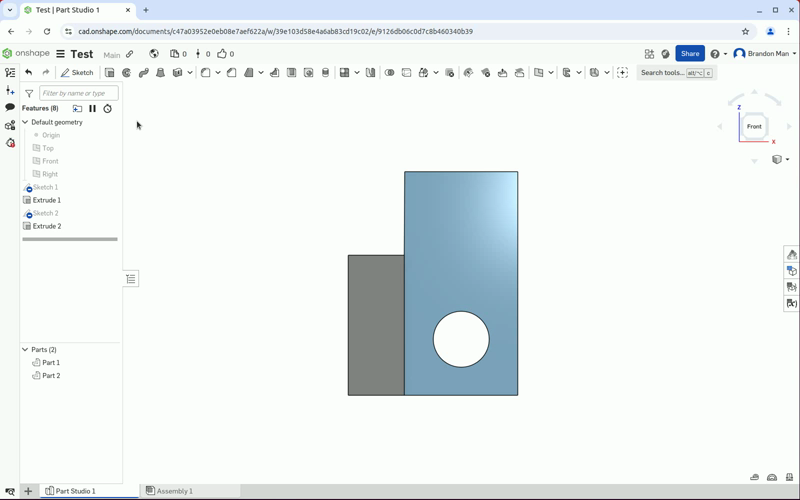
key(shift+h)
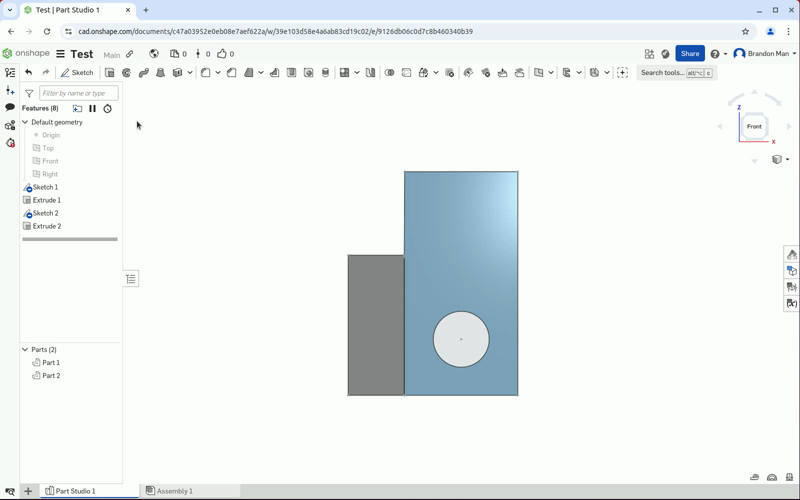
key(shift+h)
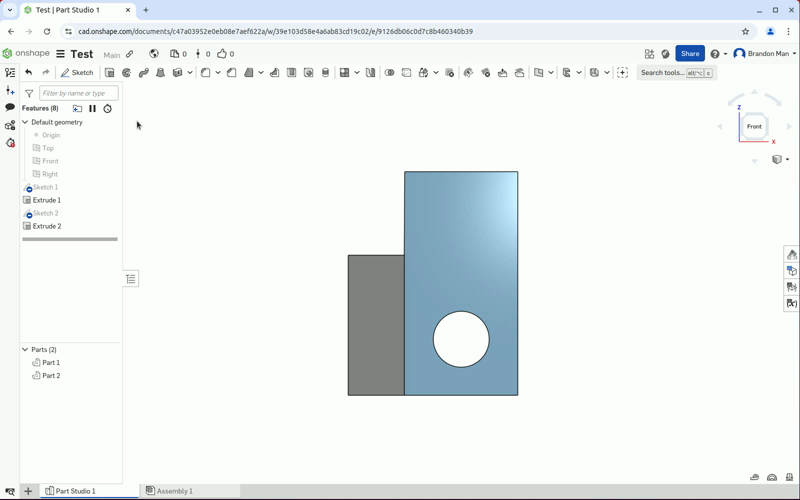
mouse_move(73, 189)
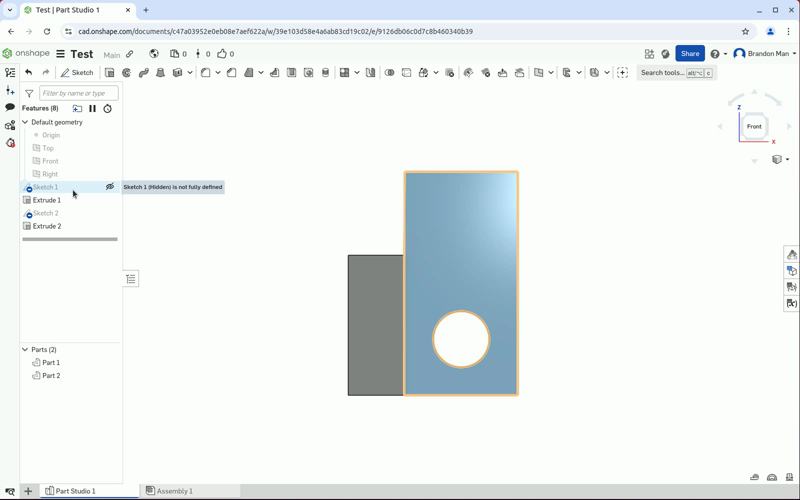
click(73, 189)
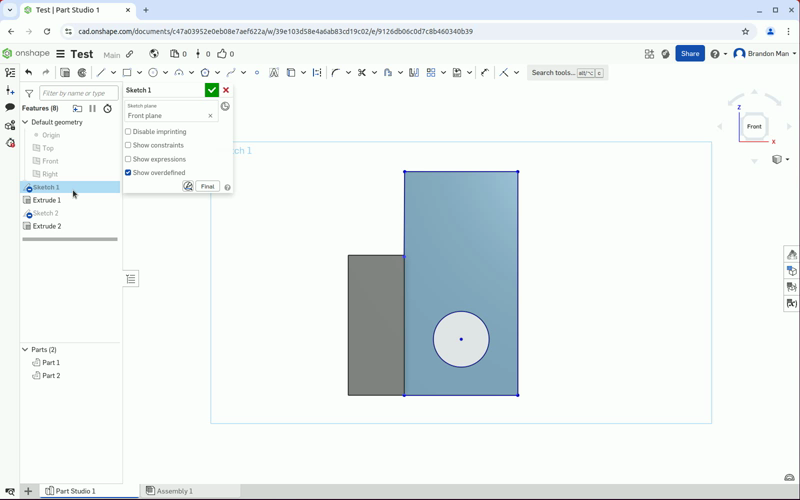
mouse_move(229, 92)
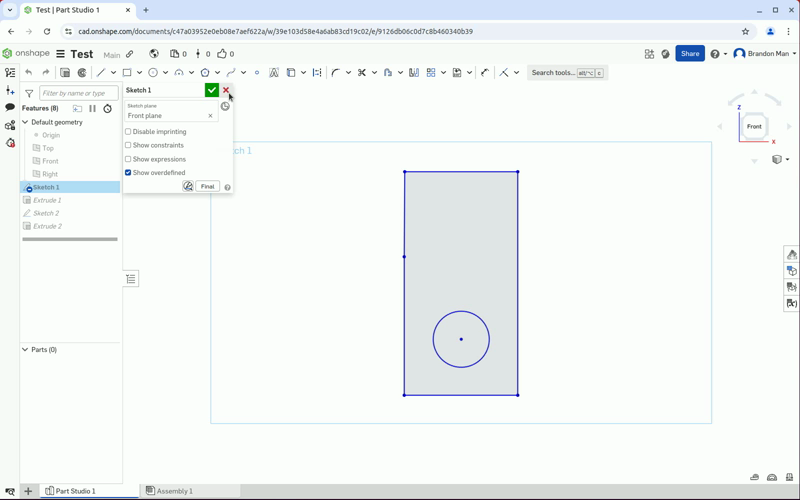
click(229, 92)
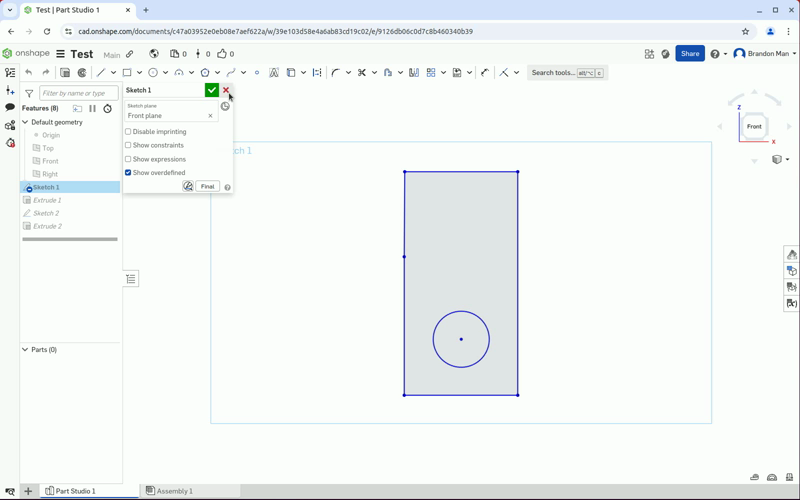
key(shift+s)
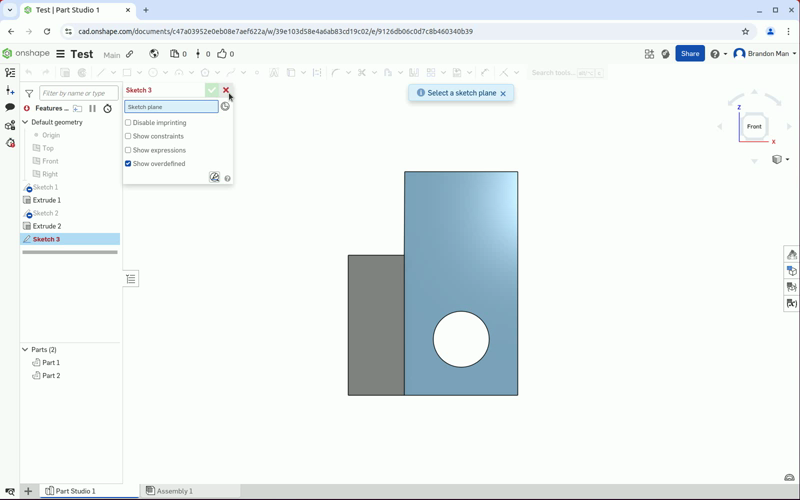
mouse_move(73, 163)
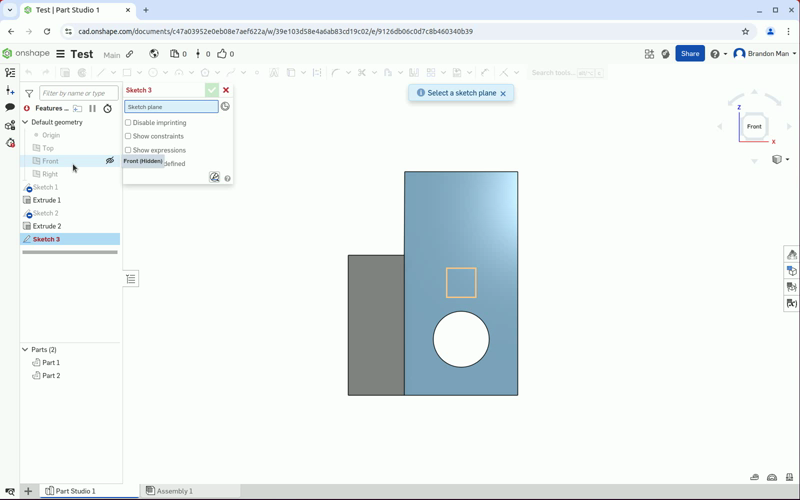
click(73, 163)
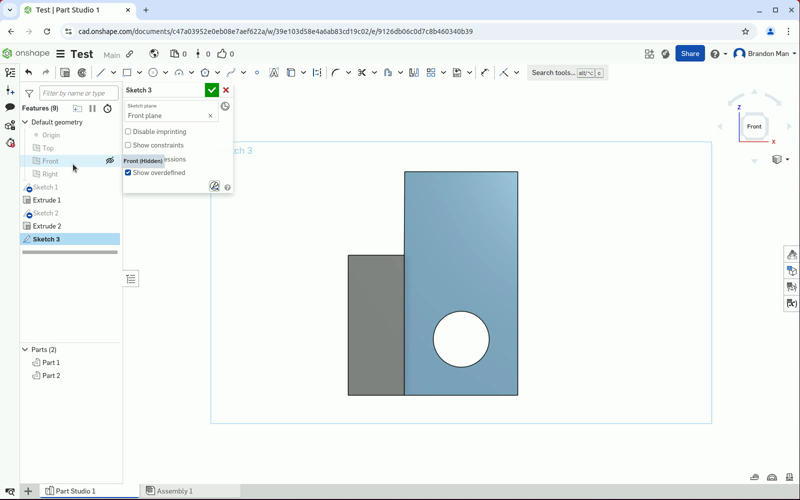
mouse_move(73, 352)
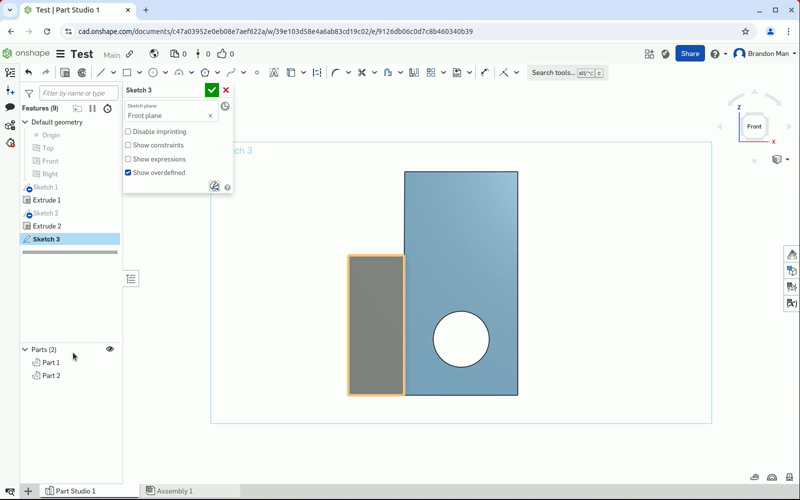
key(y)
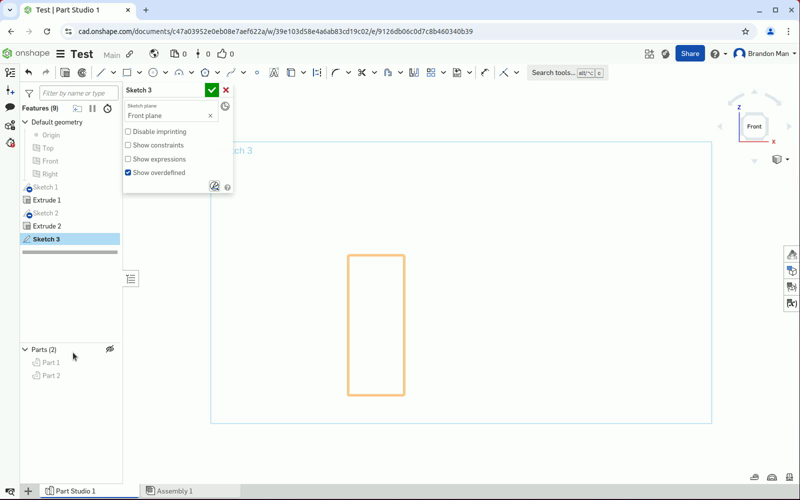
key(c)
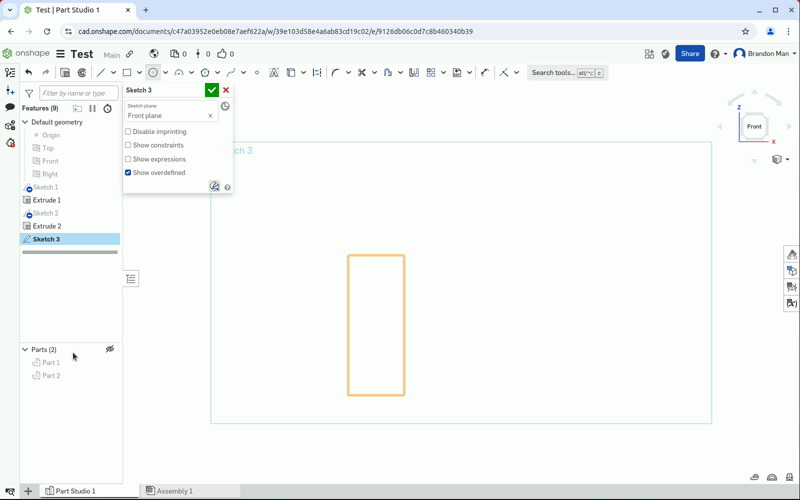
key_down(shift)
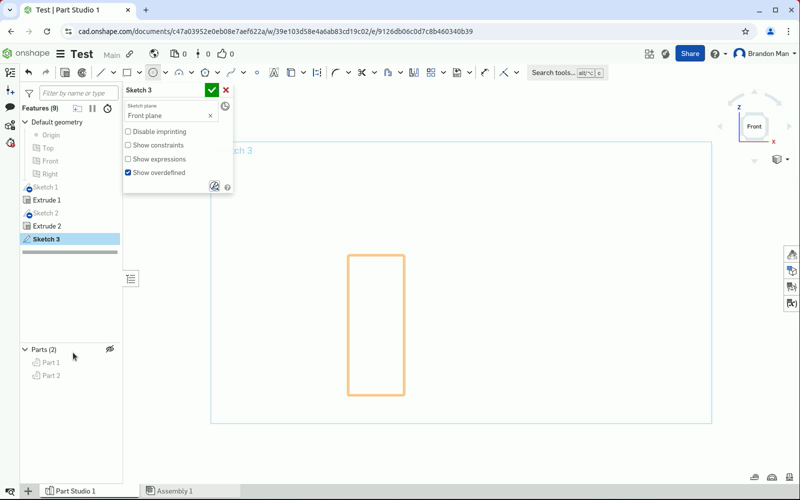
mouse_move(461, 226)
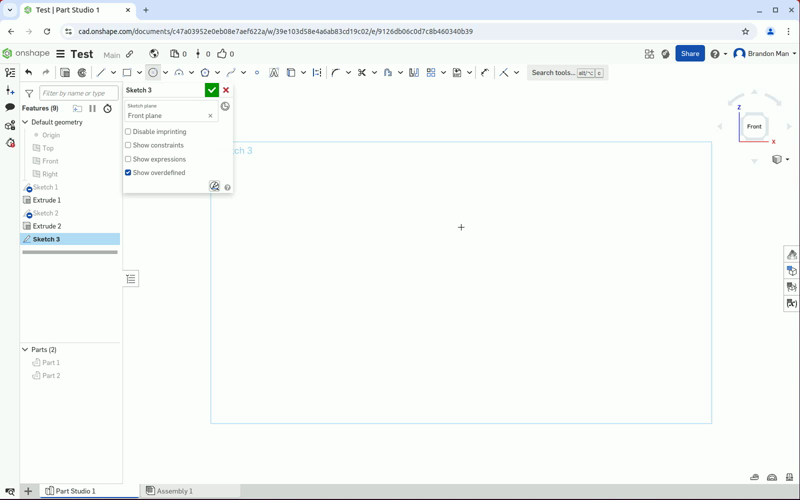
click(461, 226)
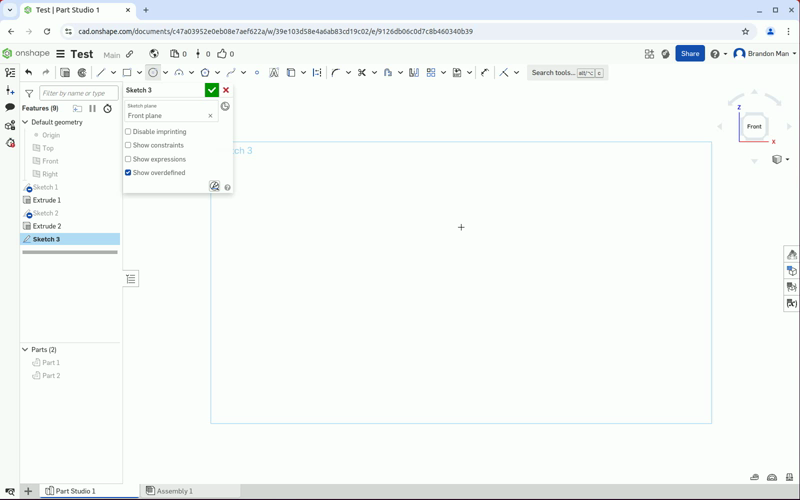
key_up(shift)
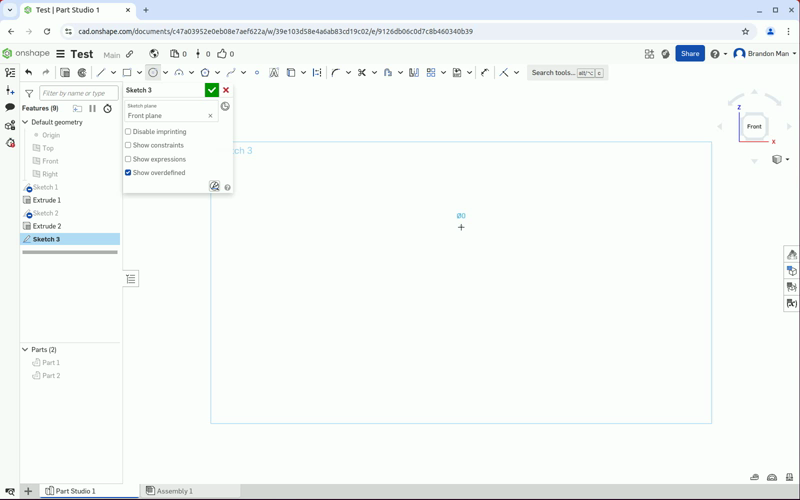
mouse_move(490, 226)
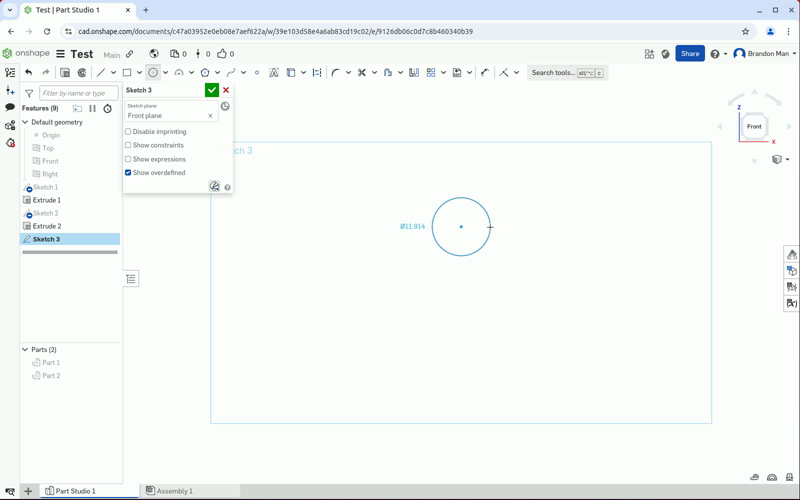
click(490, 226)
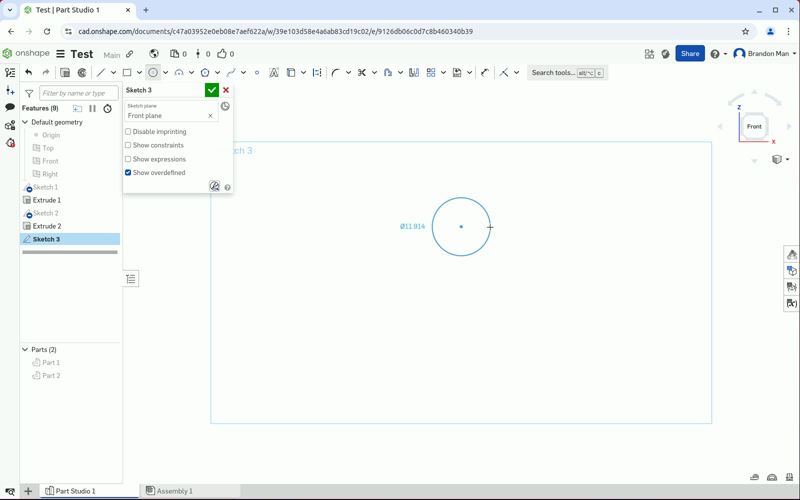
key(esc)
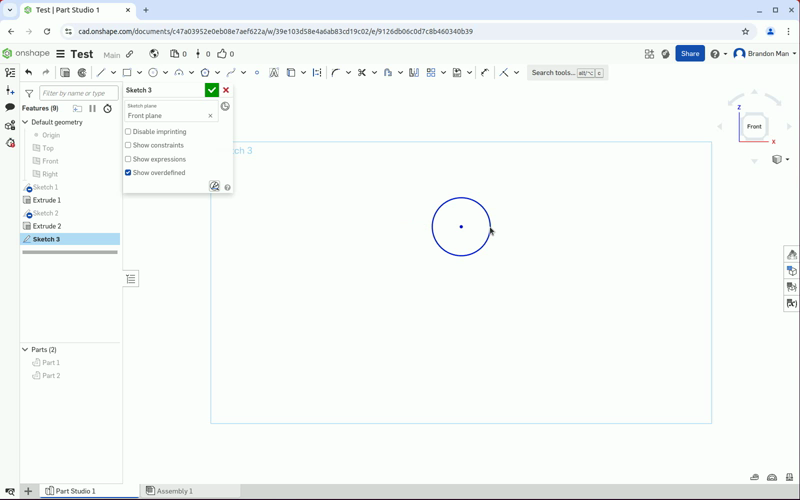
mouse_move(445, 205)
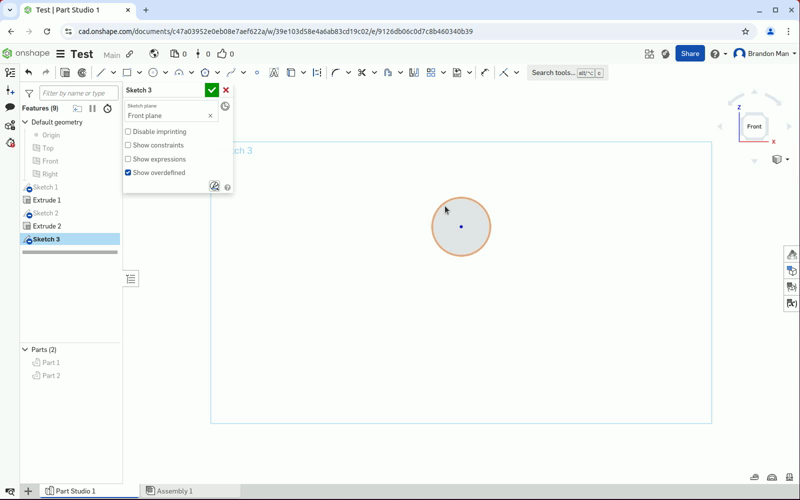
click(445, 205)
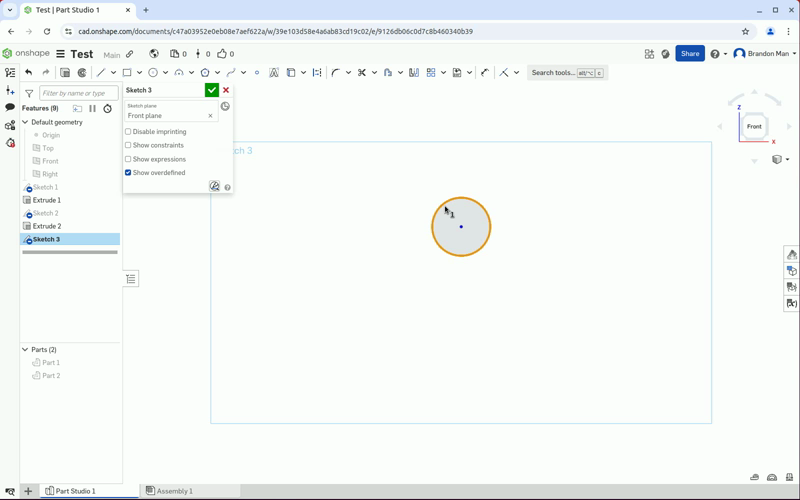
mouse_move(73, 352)
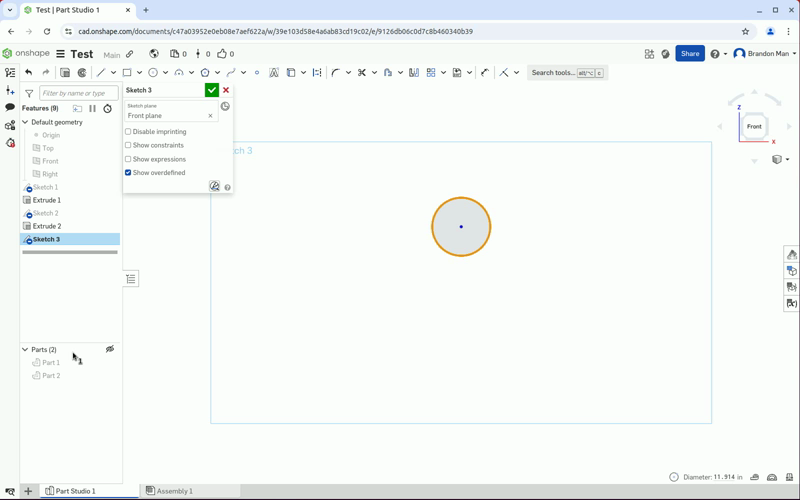
key(shift+y)
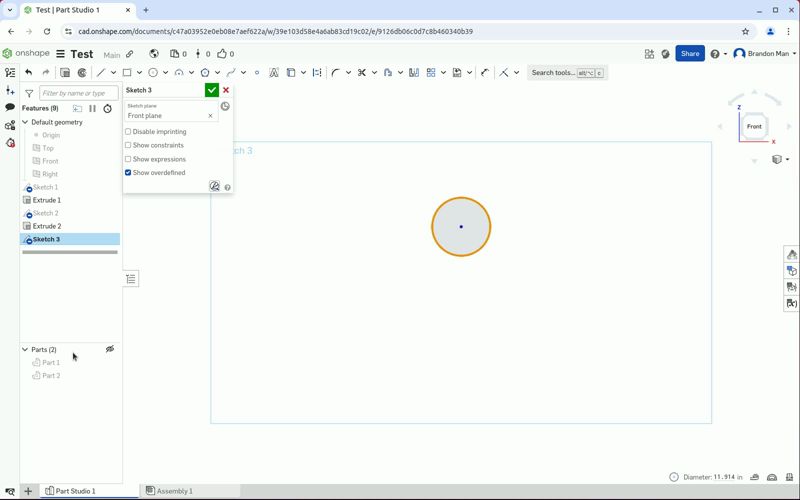
key(shift+e)
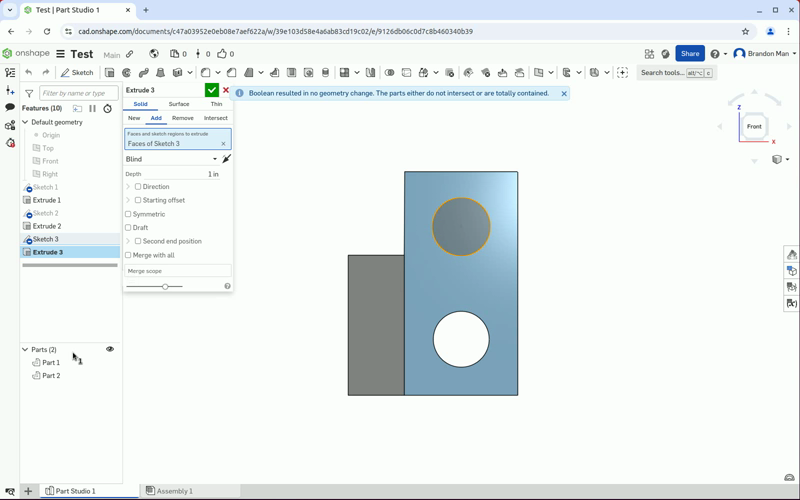
mouse_move(143, 106)
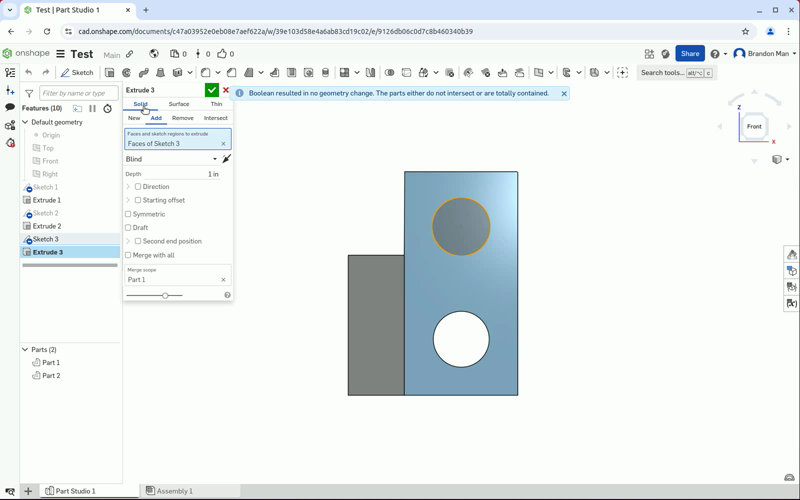
click(143, 106)
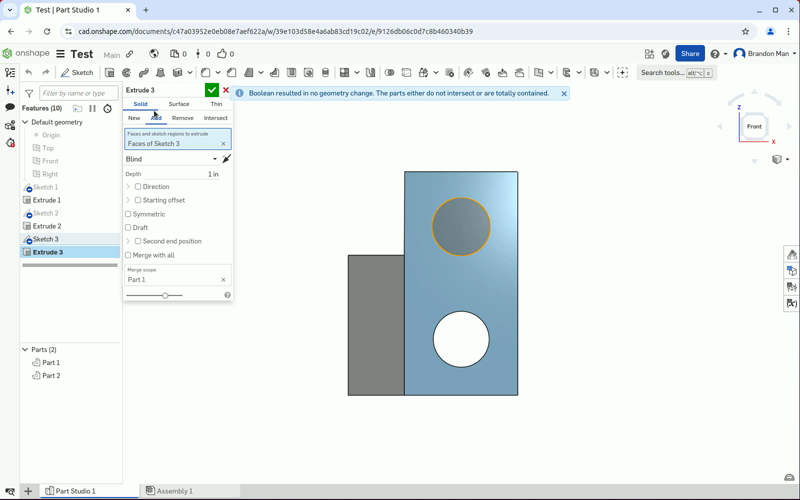
mouse_move(186, 120)
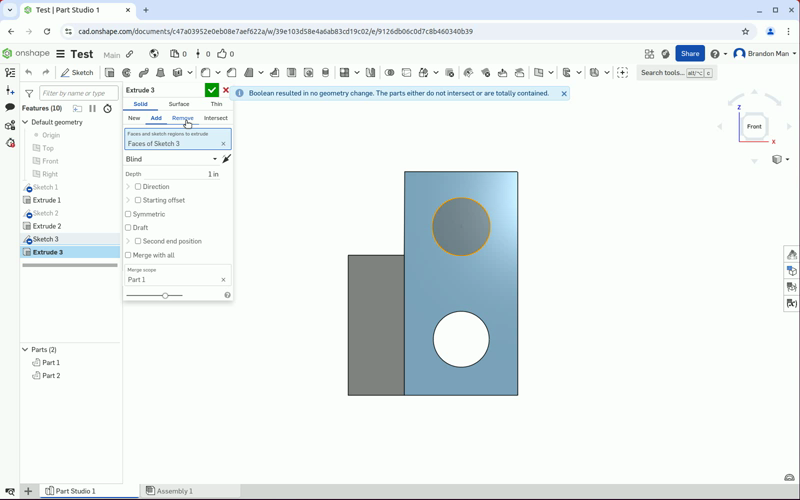
click(186, 120)
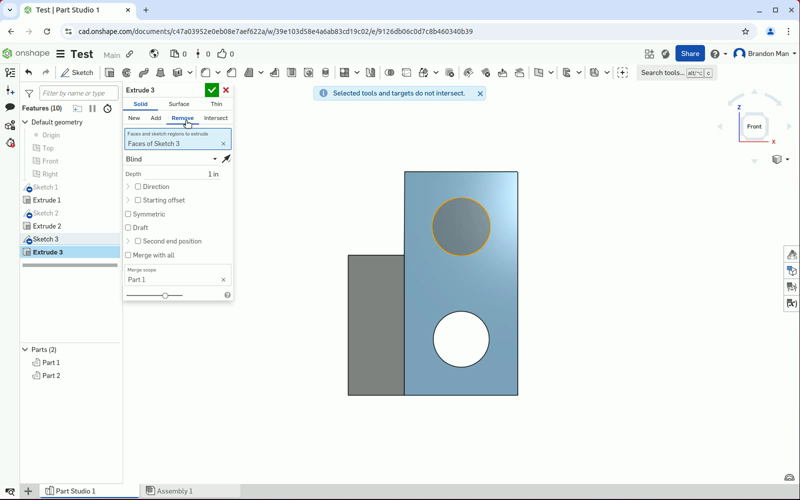
key(tab, 4)
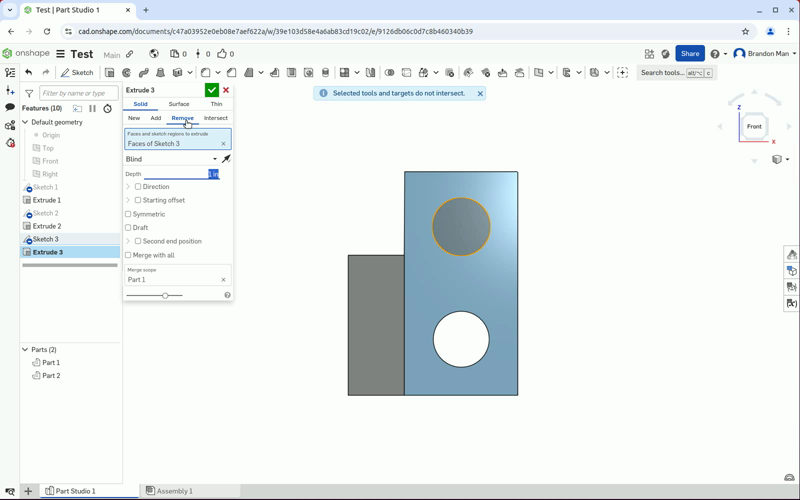
text(-28.885)
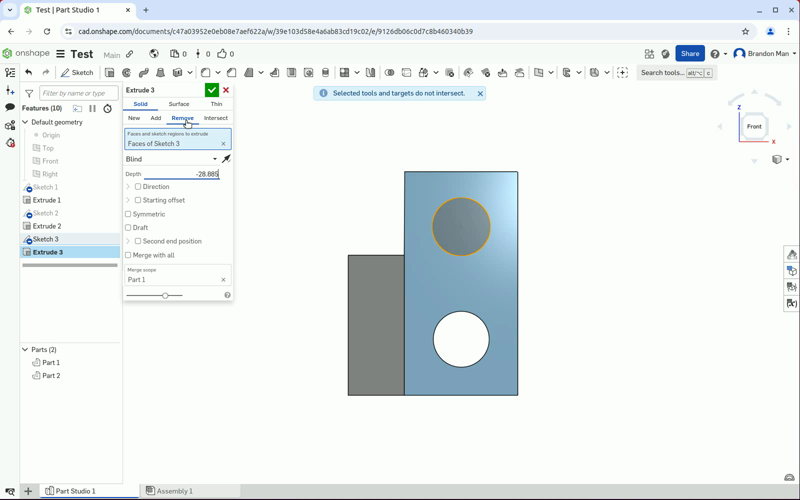
key(tab, 6)
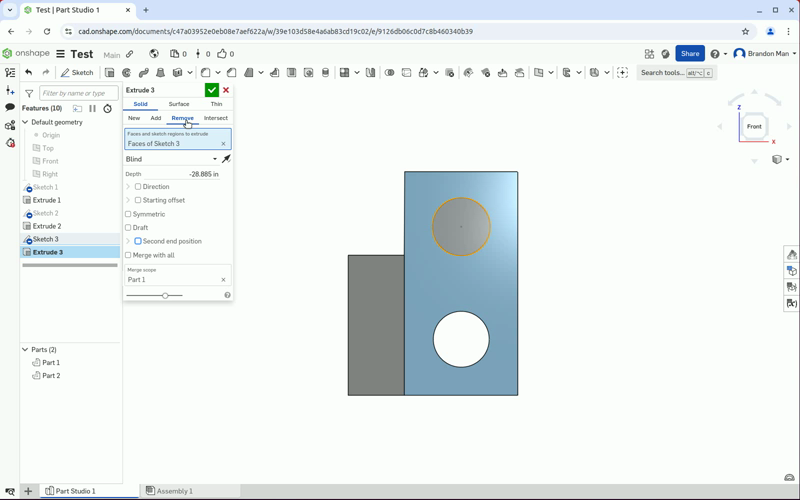
key(space)
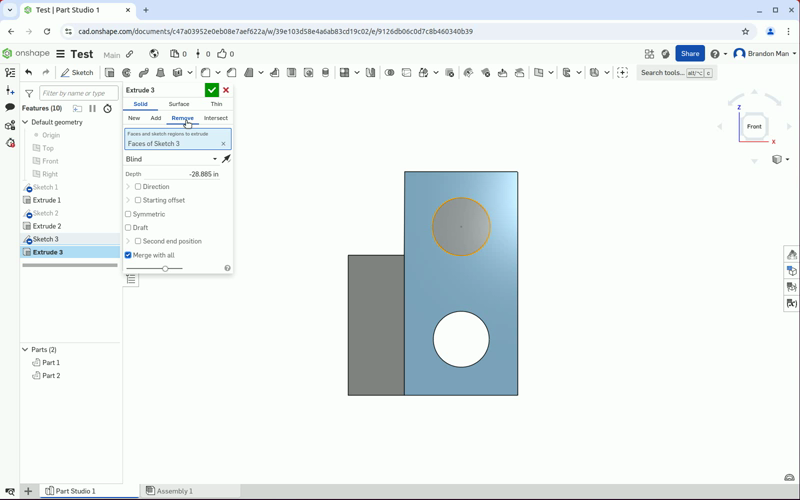
key(enter)
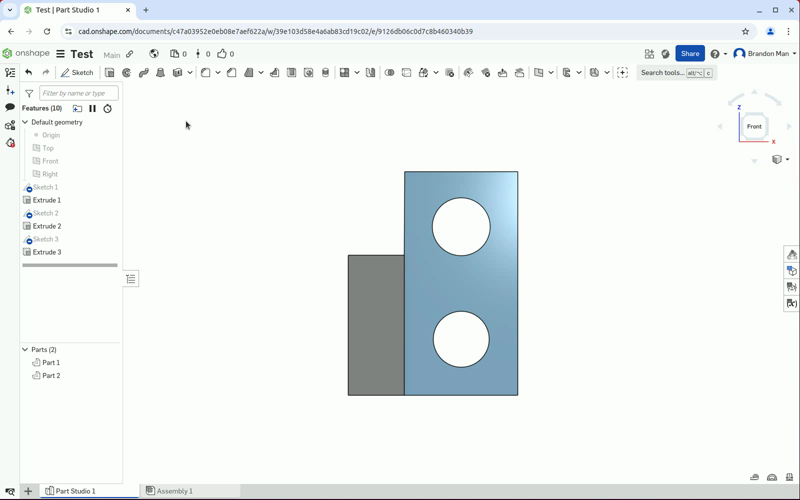
key(shift+h)
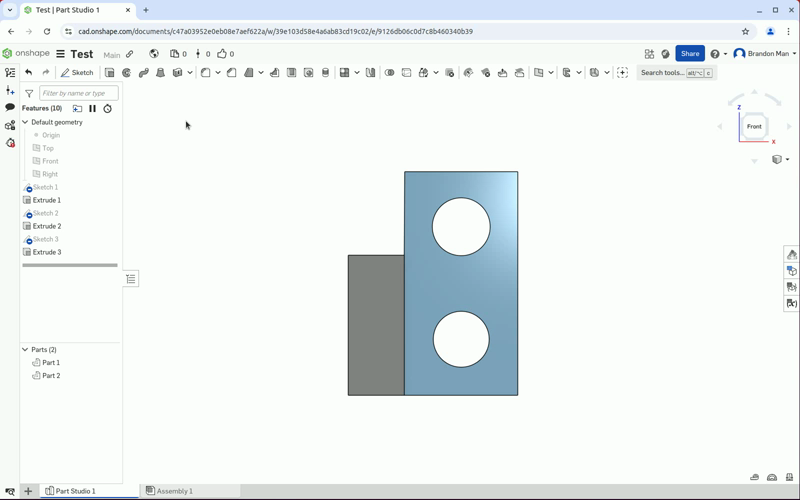
key(shift+h)
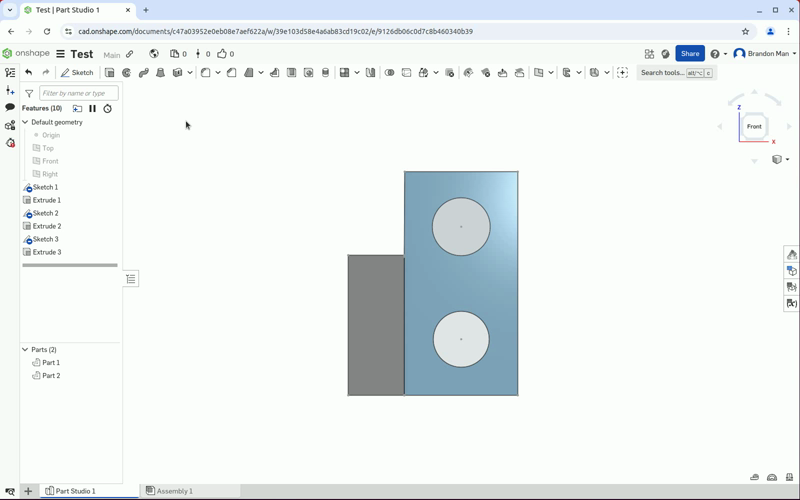
key(shift+7)
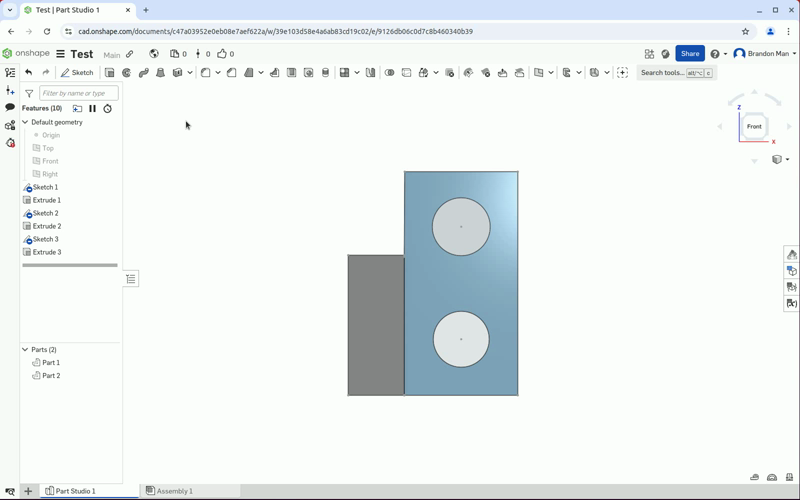
key(left, 2)
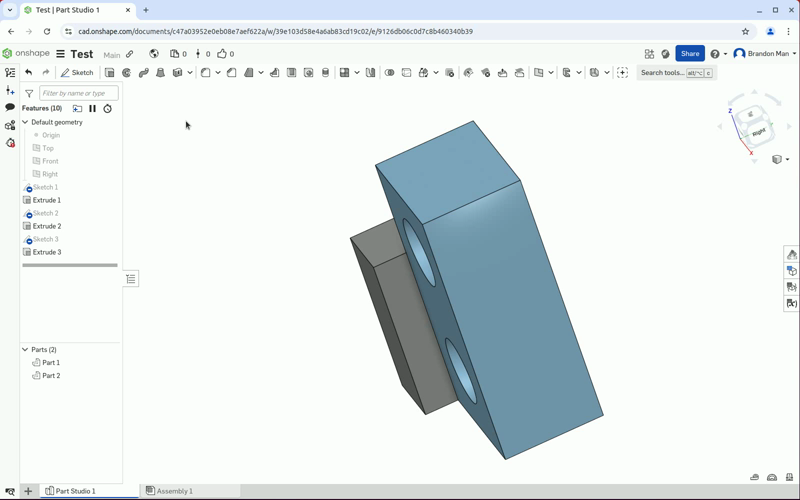
key(down, 2)
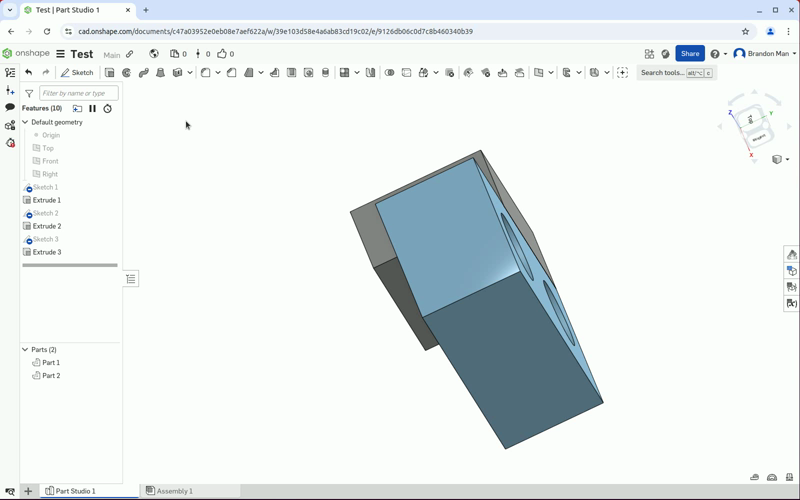
key(up, 2)
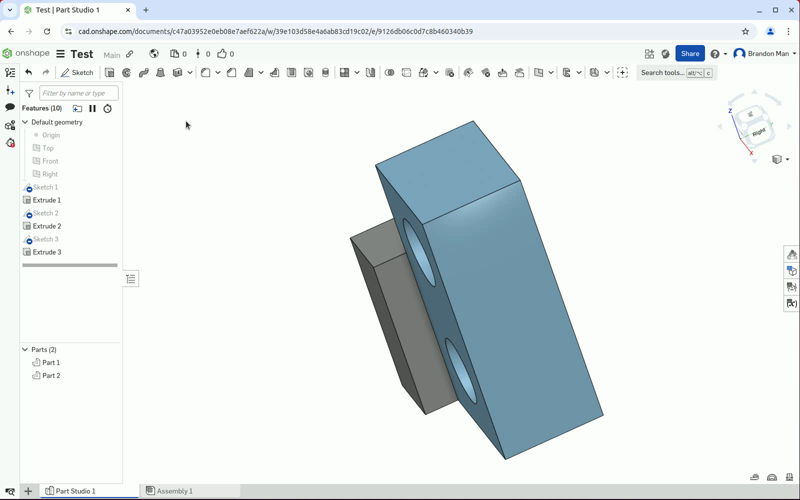
key(right, 2)
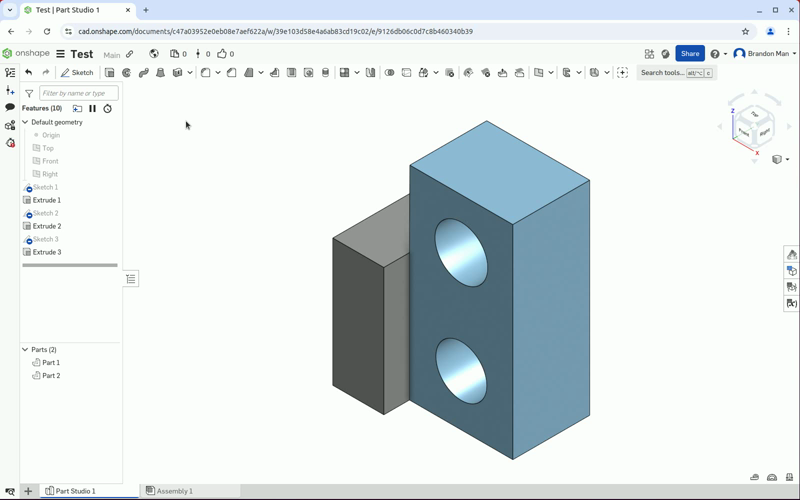
mouse_move(73, 189)
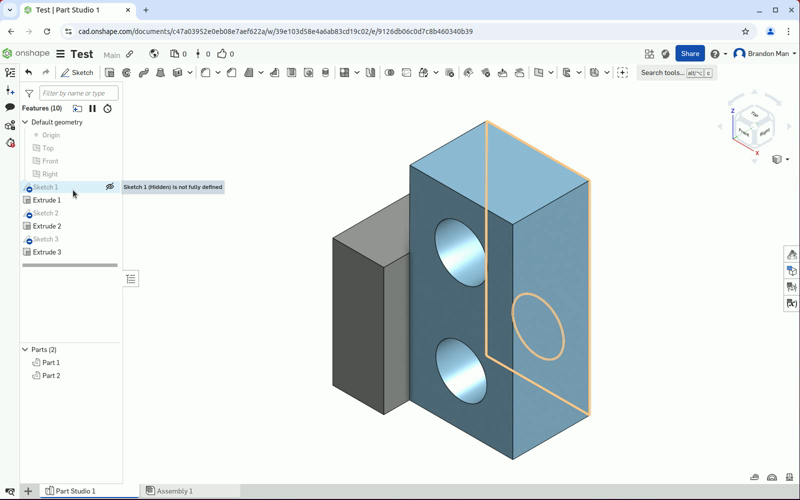
click(73, 189)